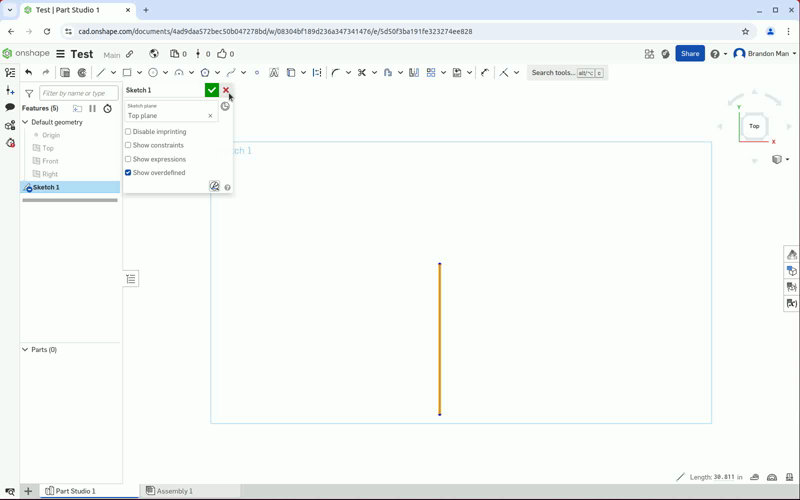
key(shift+h)
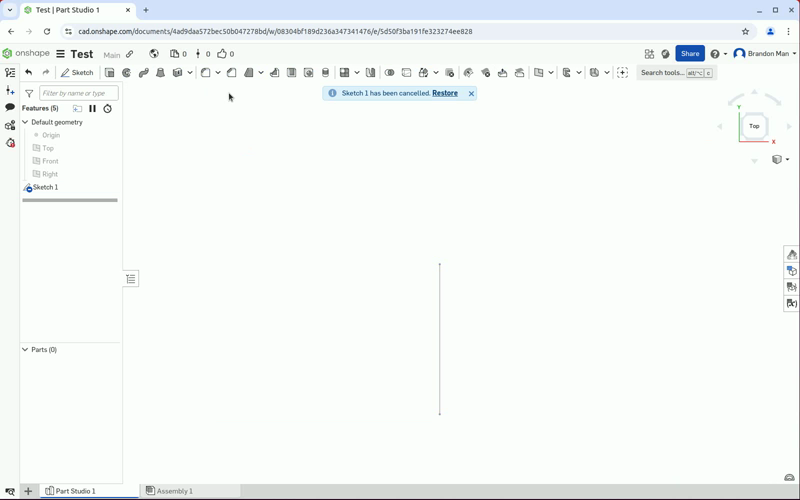
key(shift+s)
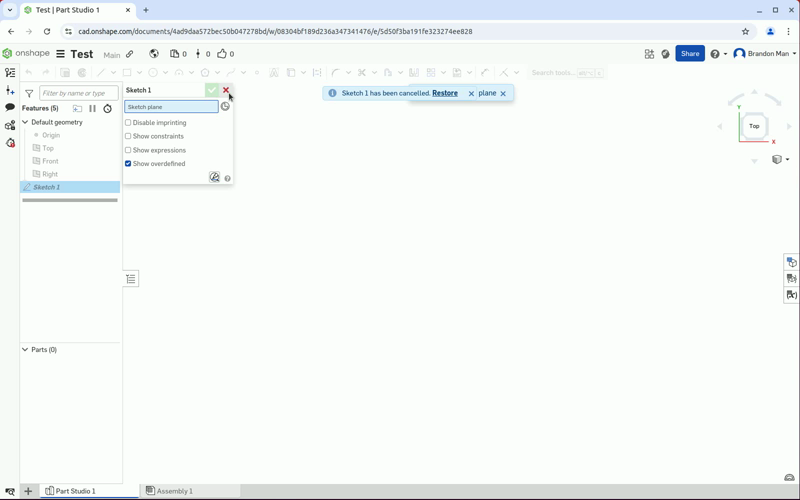
mouse_move(73, 150)
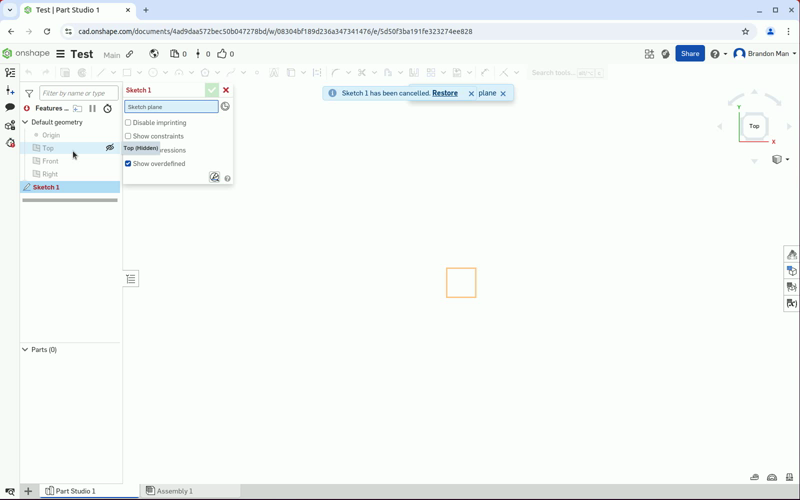
click(73, 150)
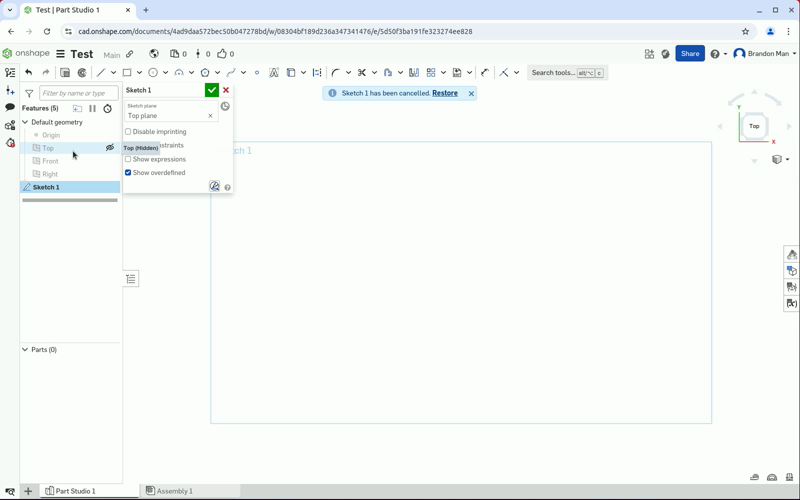
mouse_move(73, 352)
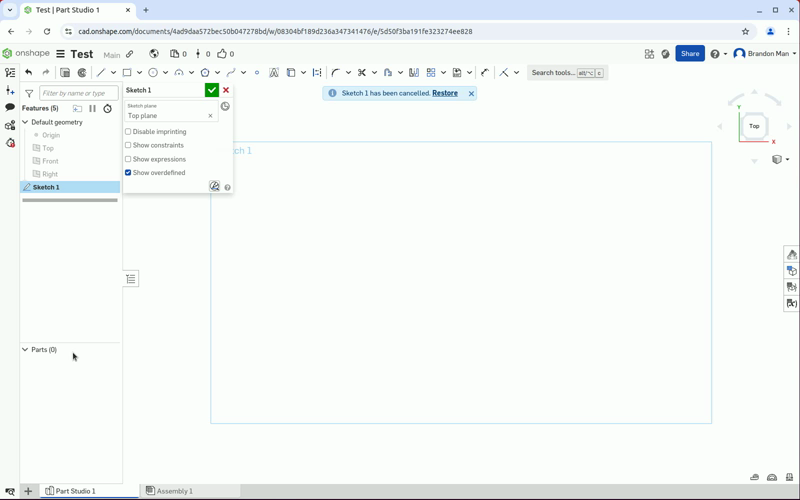
key(y)
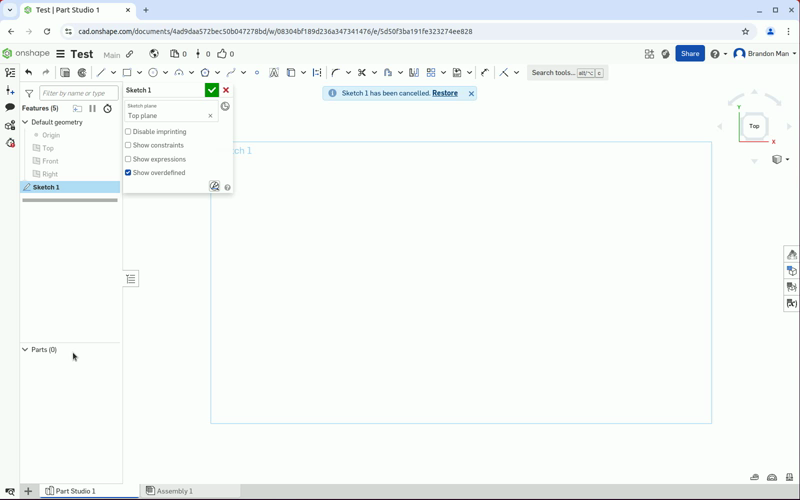
key(l)
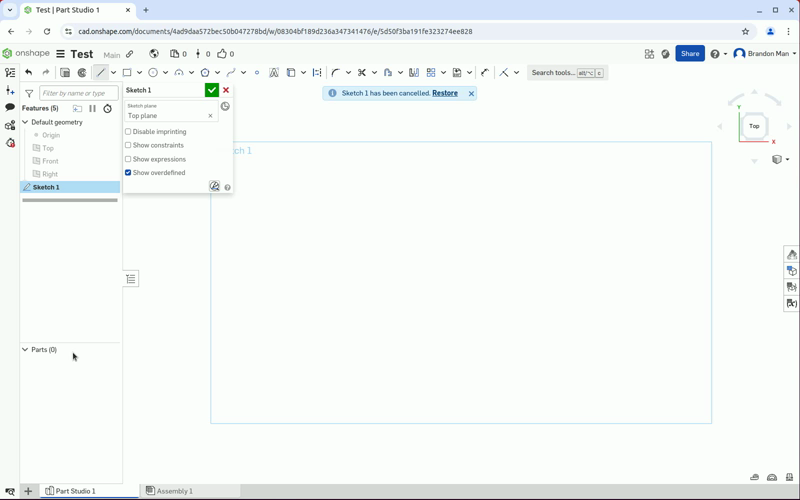
key_down(shift)
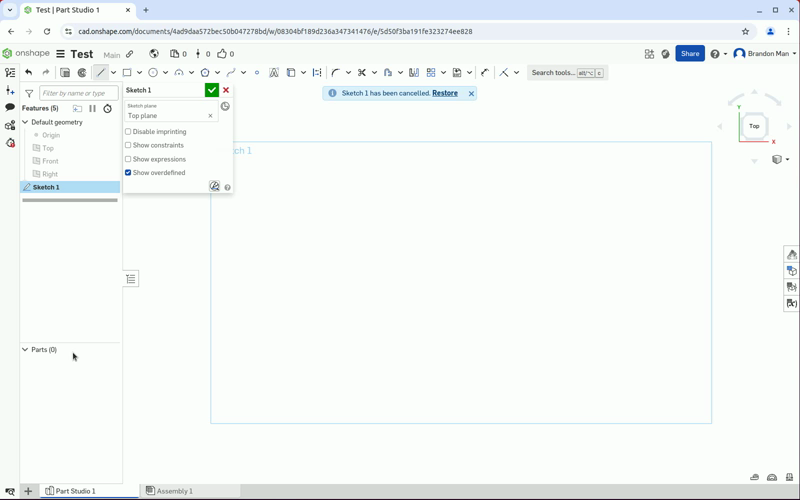
mouse_move(348, 394)
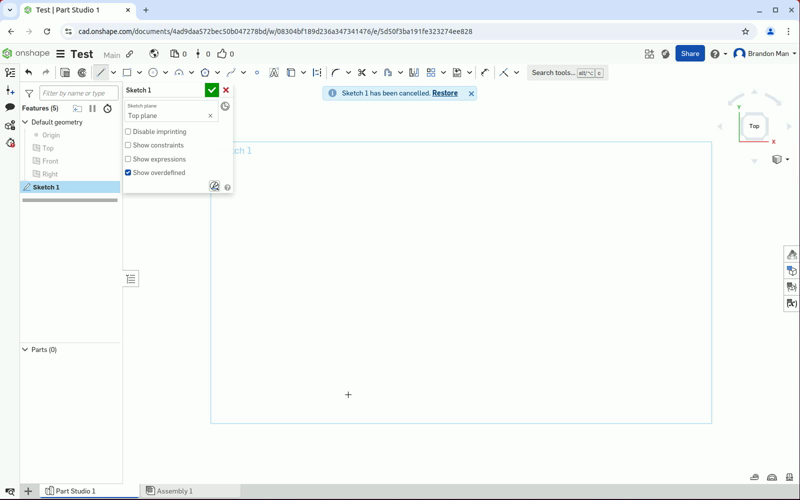
click(348, 394)
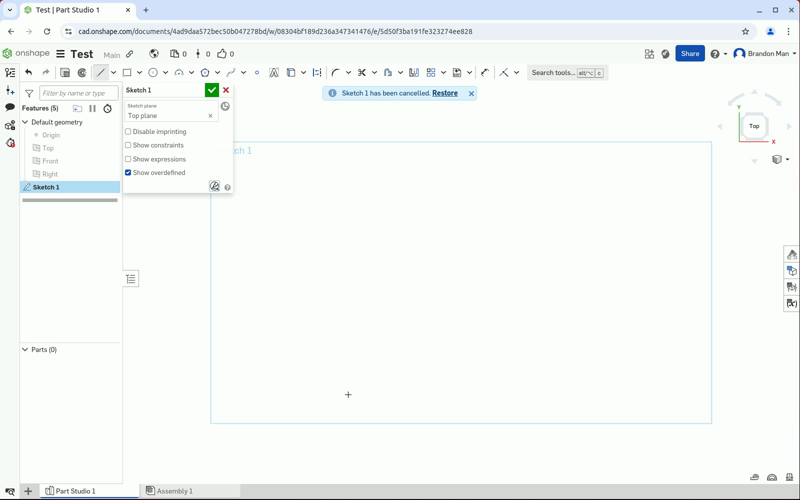
key_up(shift)
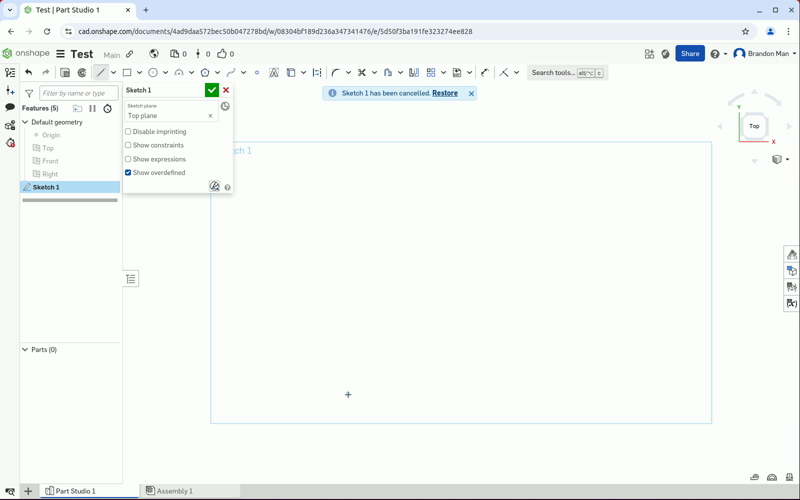
key_down(shift)
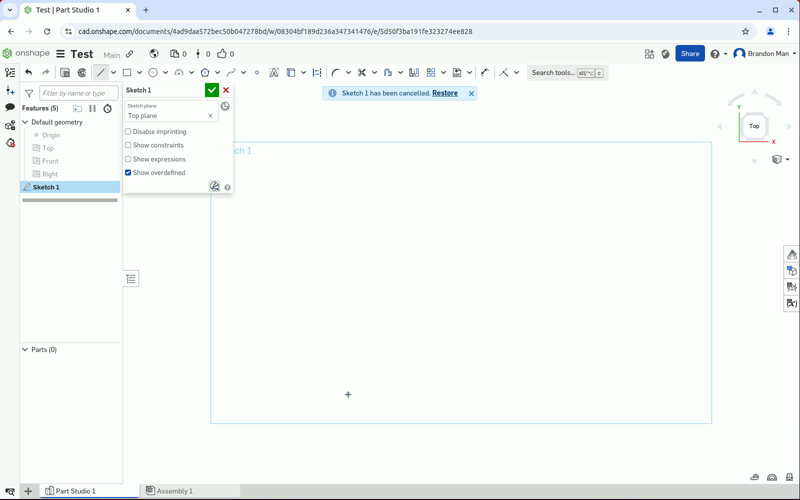
mouse_move(572, 394)
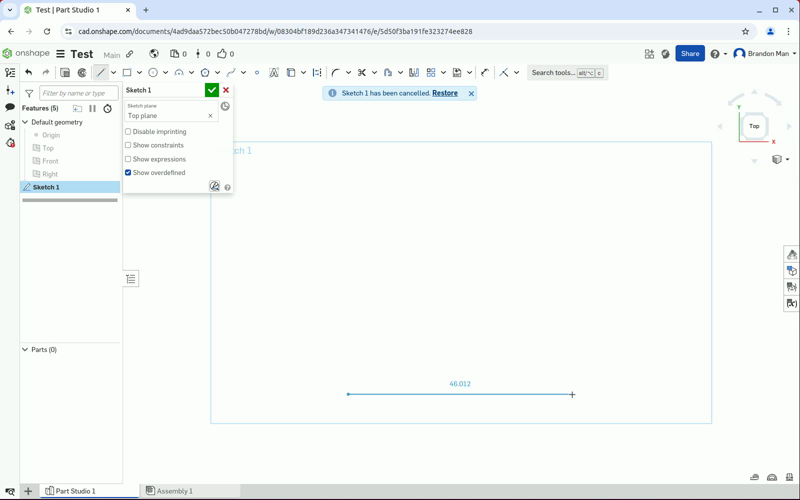
click(572, 394)
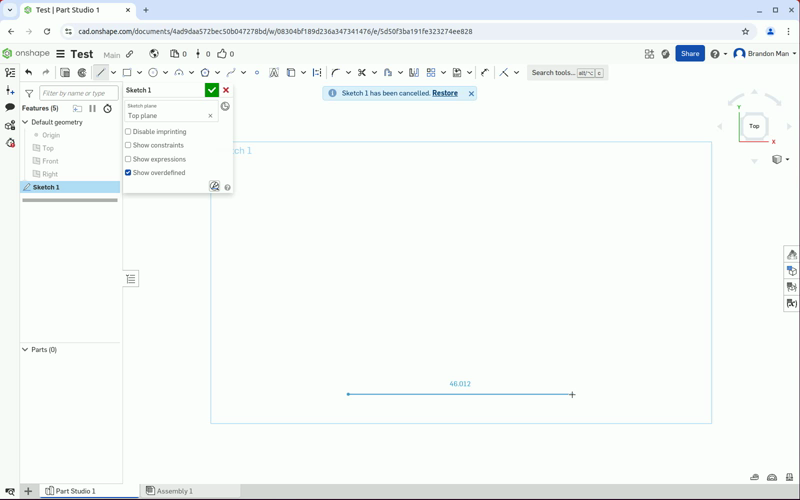
key_up(shift)
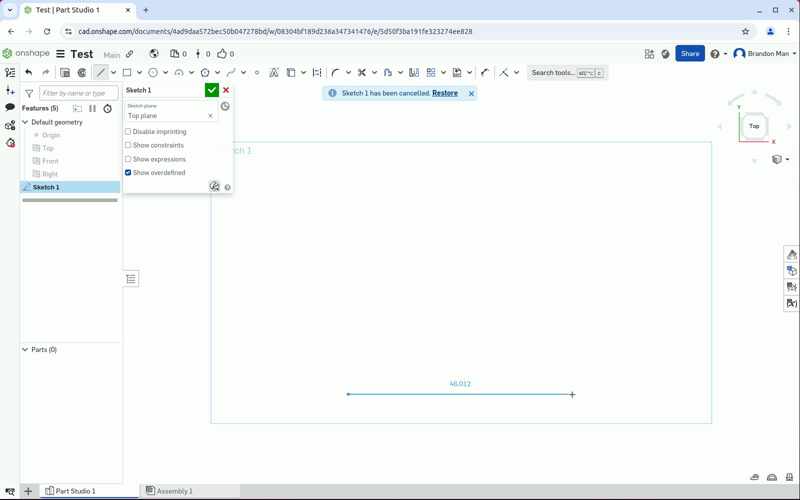
key_down(shift)
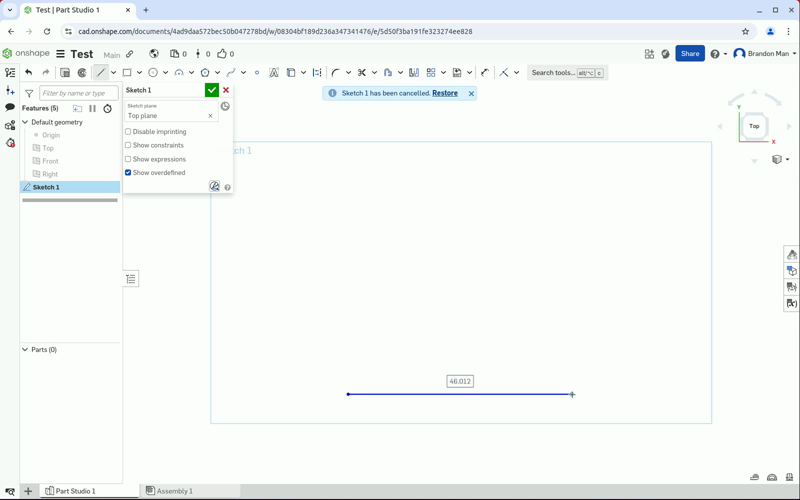
mouse_move(572, 172)
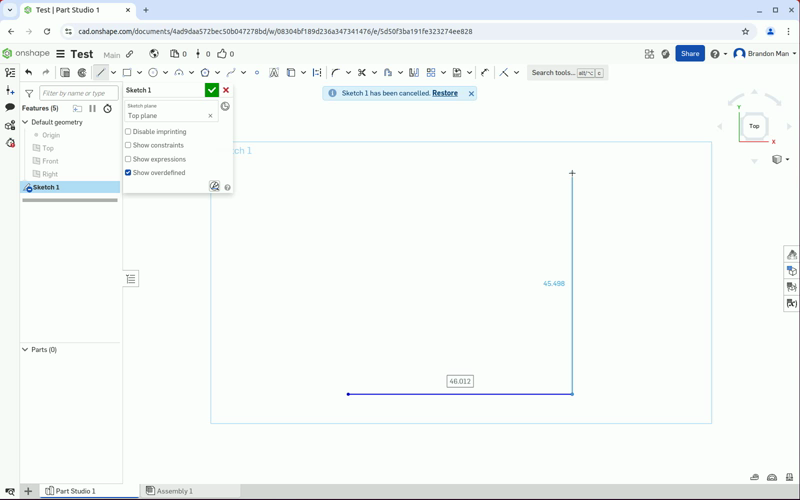
click(572, 172)
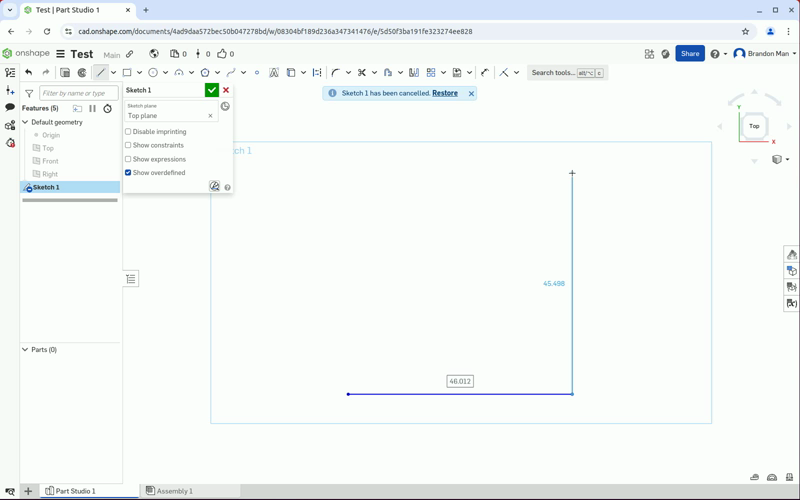
key_up(shift)
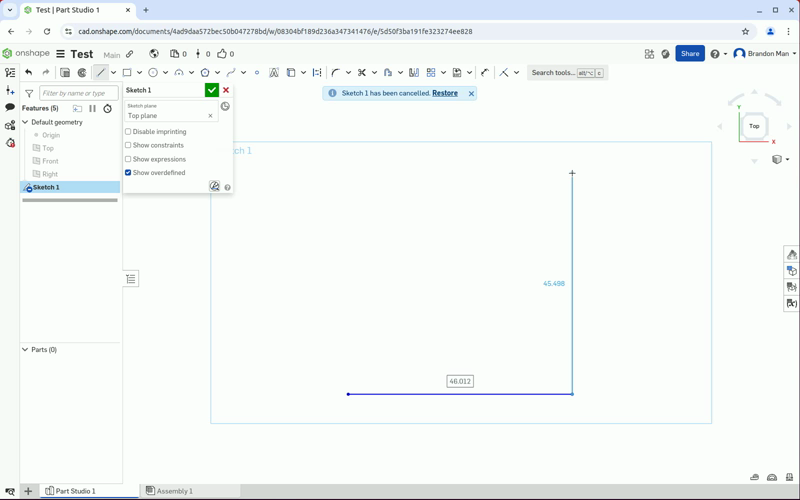
key_down(shift)
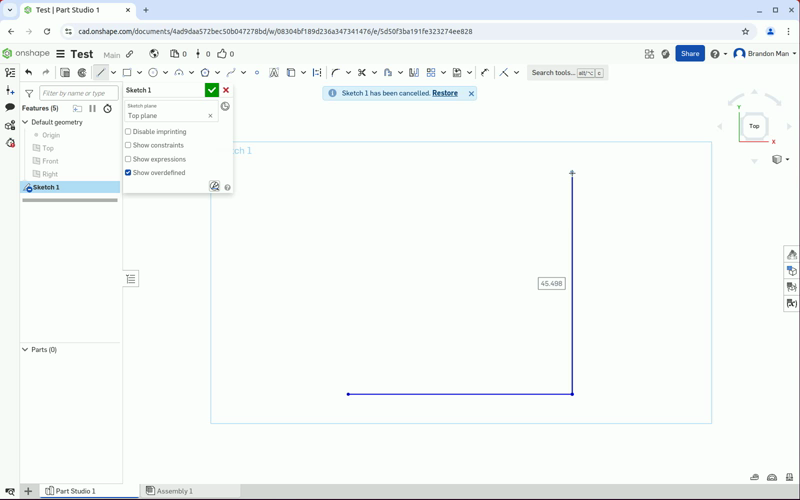
mouse_move(348, 172)
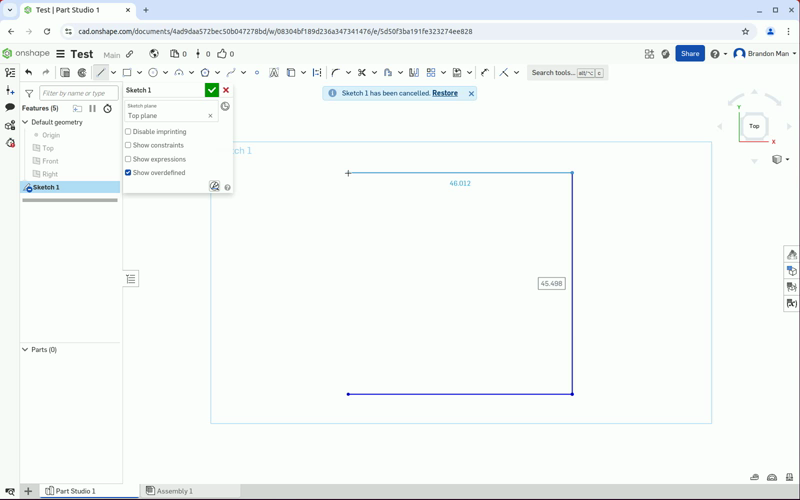
click(348, 172)
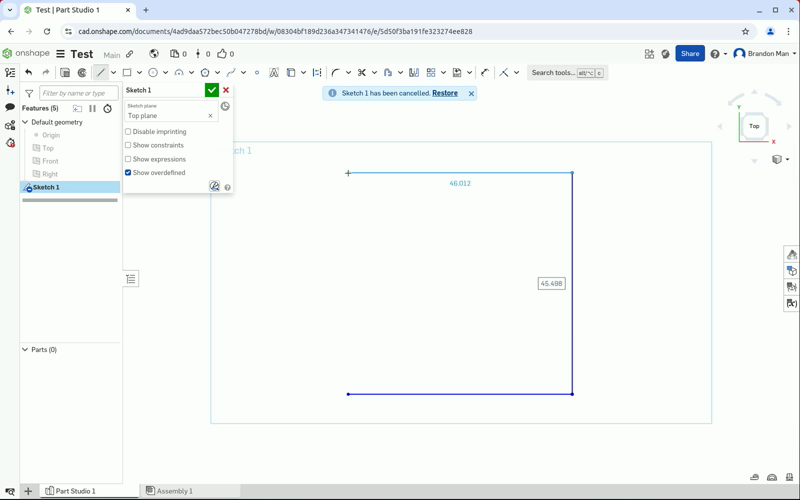
key_up(shift)
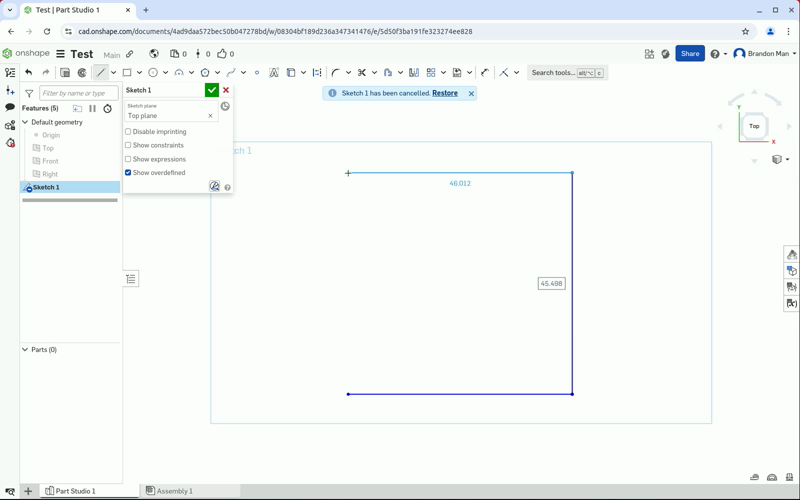
key_down(shift)
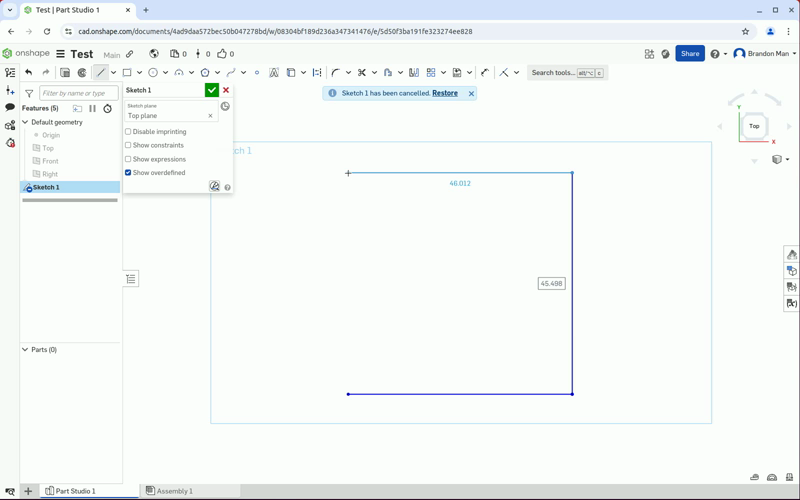
mouse_move(348, 394)
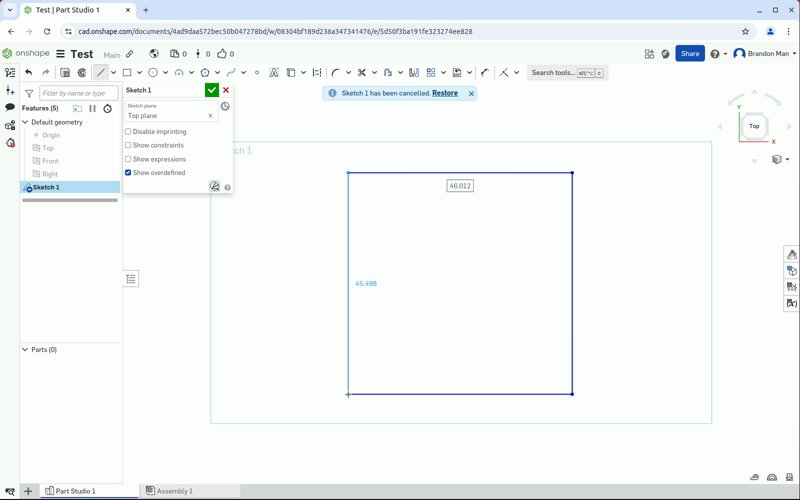
key_up(shift)
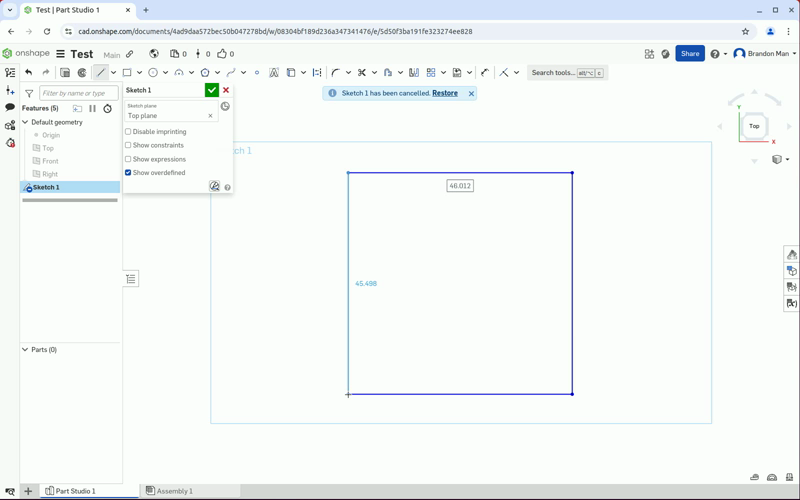
click(348, 394)
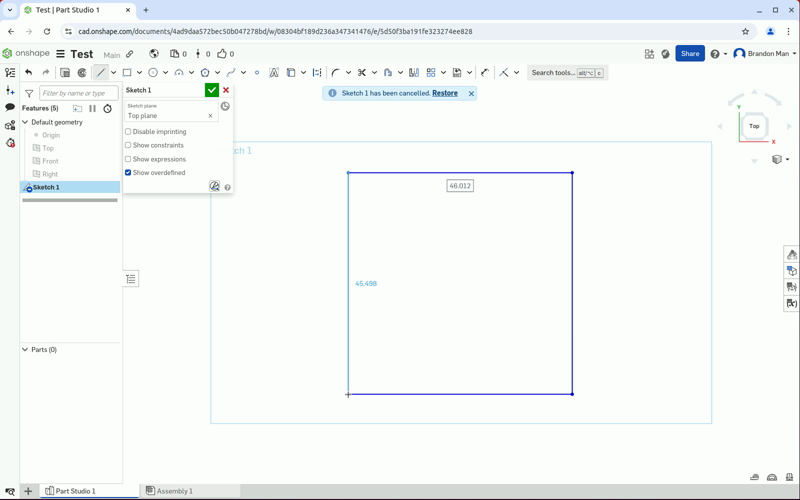
key(esc)
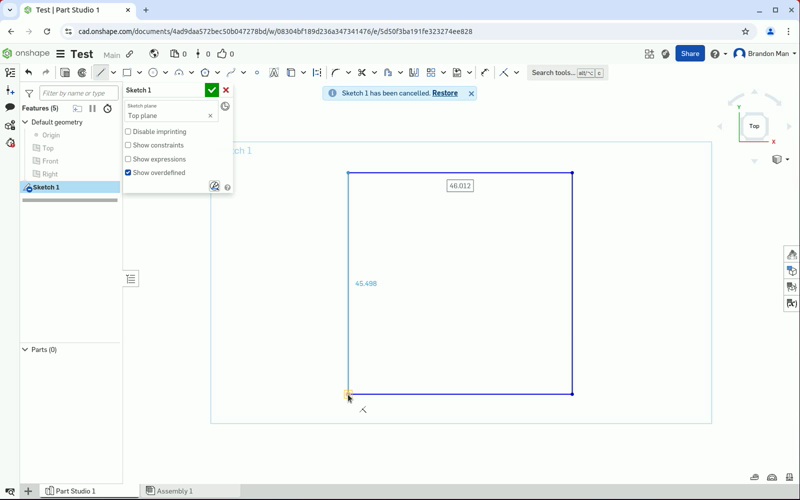
mouse_move(484, 233)
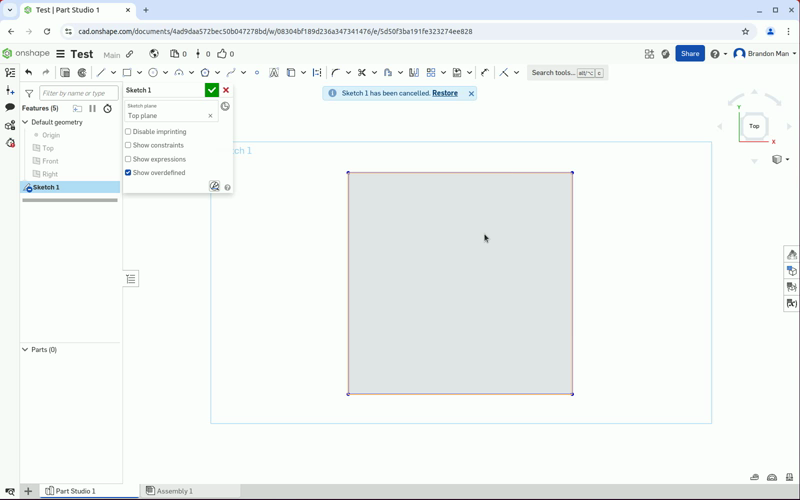
click(484, 233)
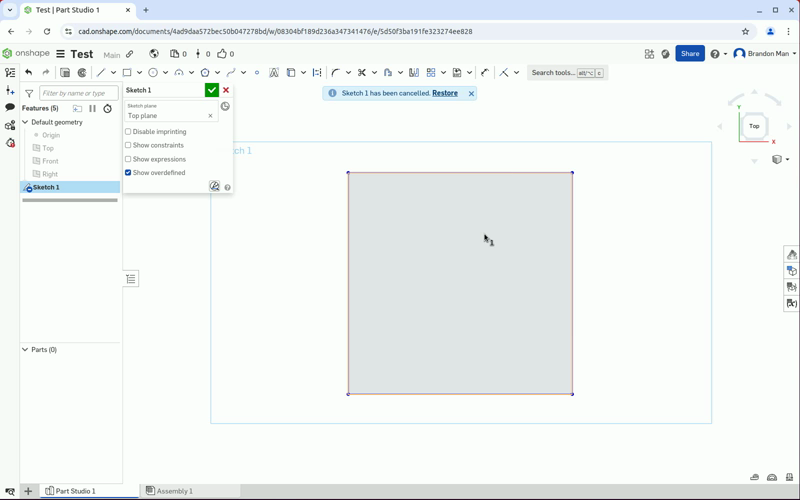
mouse_move(73, 352)
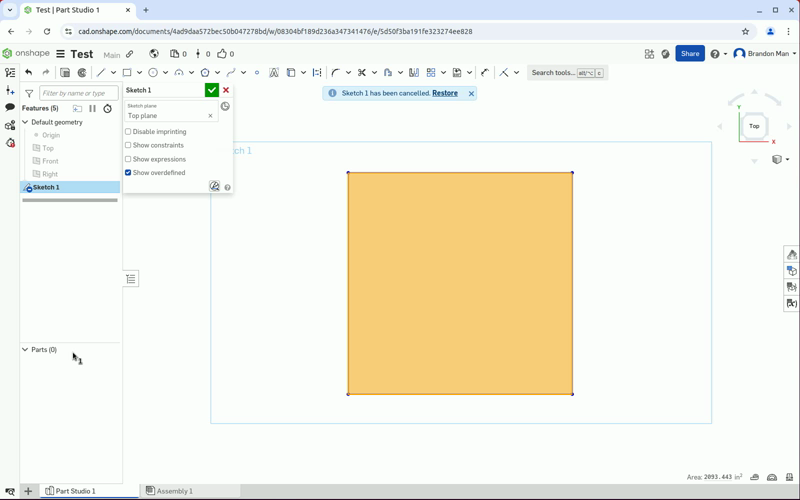
key(shift+y)
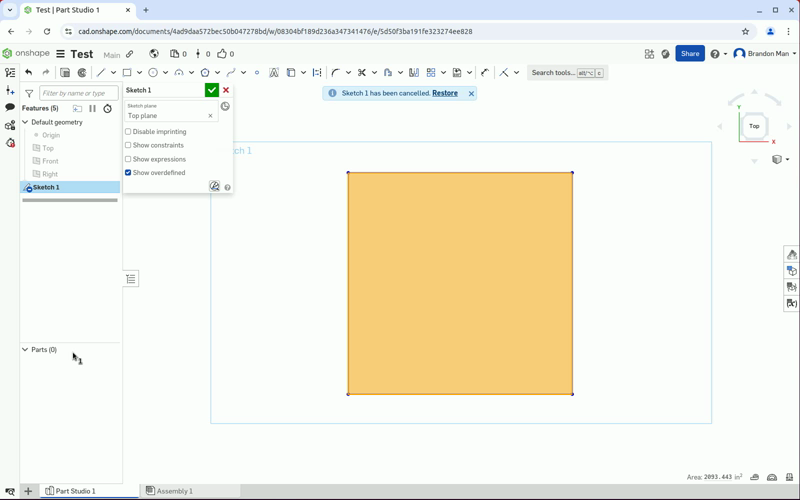
key(shift+e)
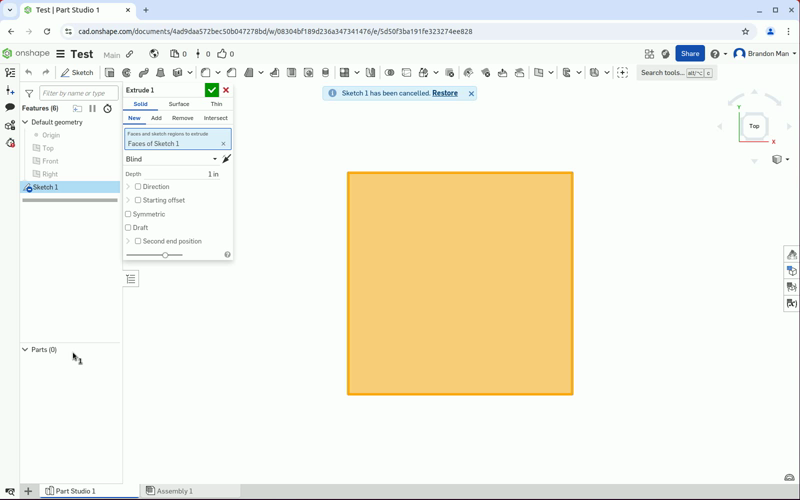
mouse_move(143, 106)
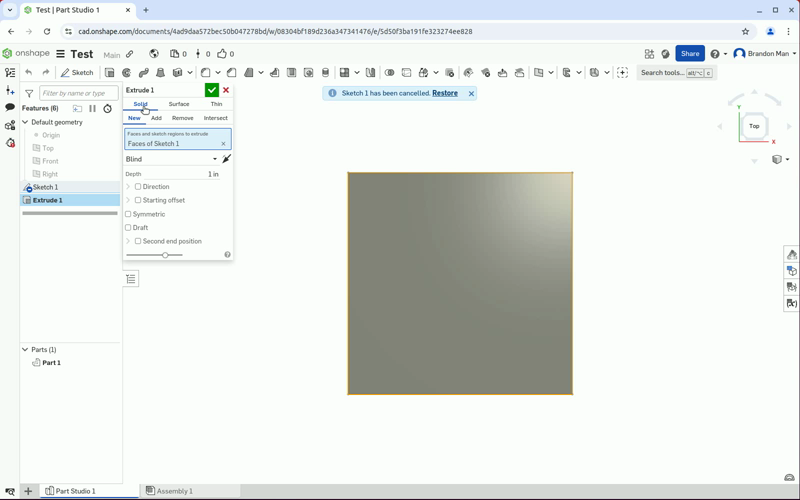
click(143, 106)
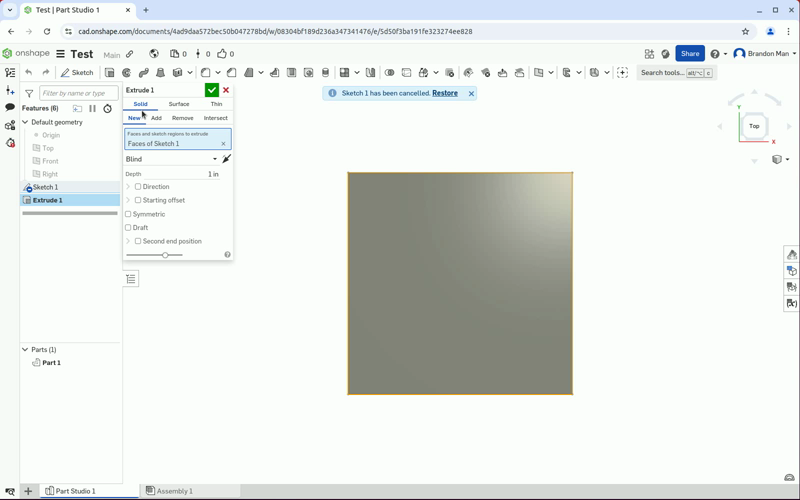
mouse_move(137, 120)
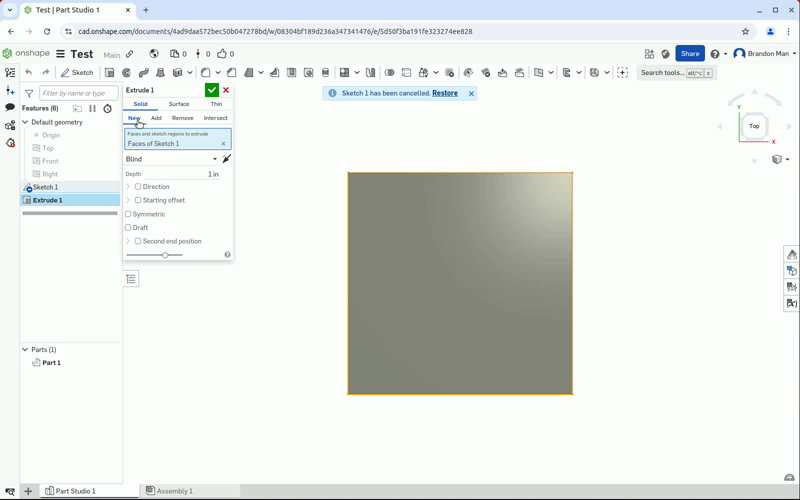
click(137, 120)
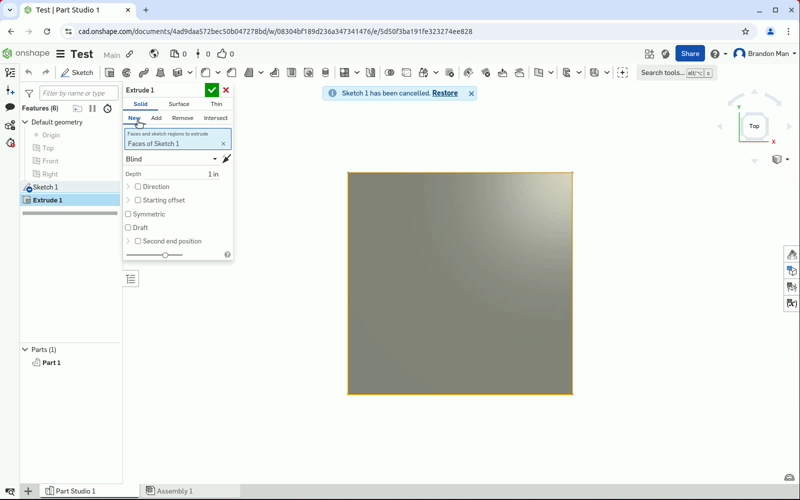
key(tab, 4)
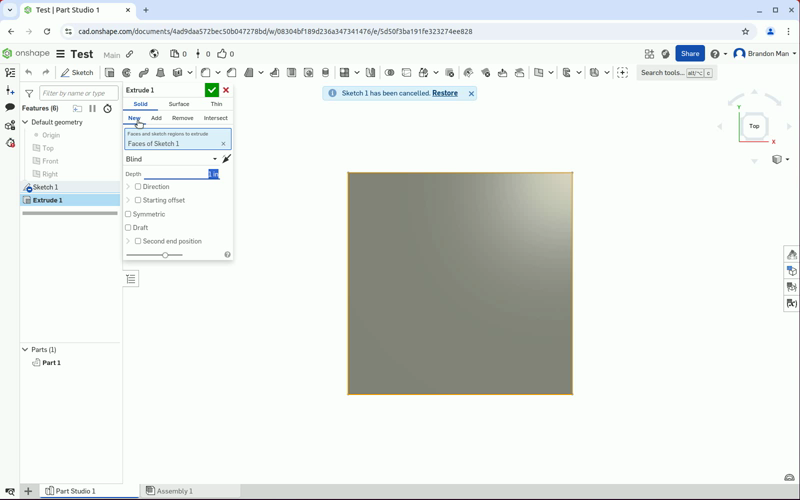
text(8.666)
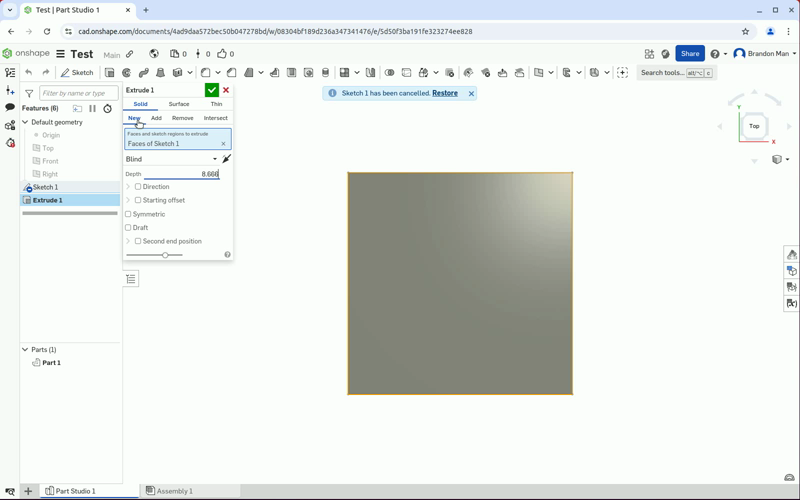
key(enter)
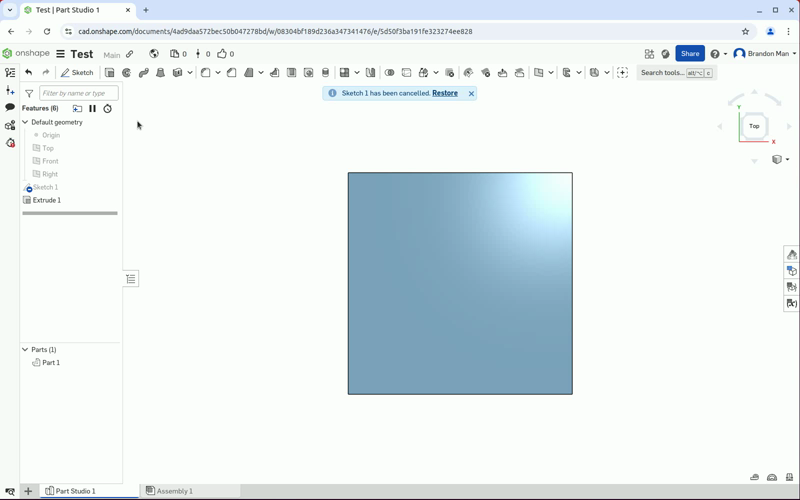
key(shift+h)
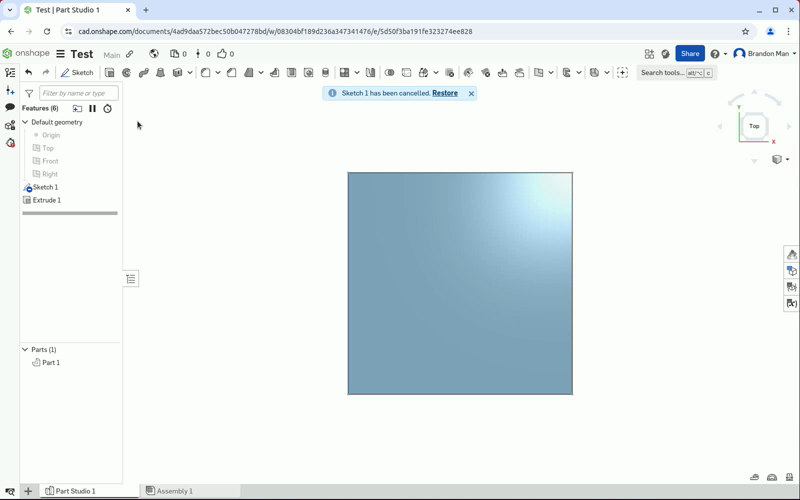
key(shift+h)
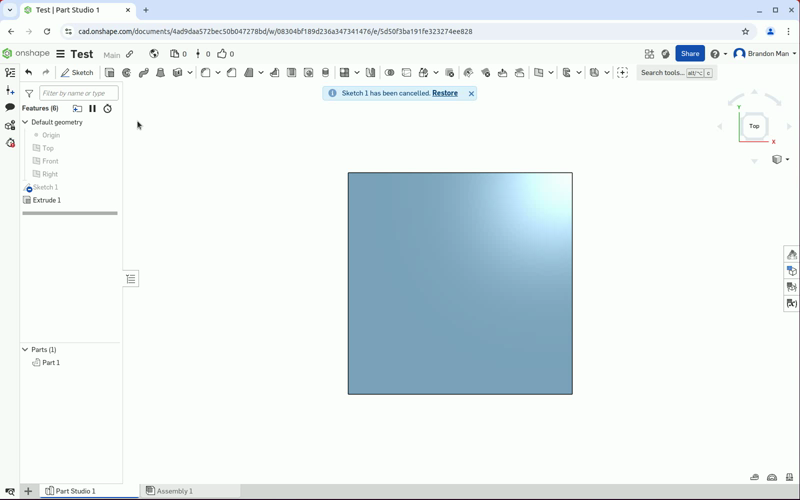
mouse_move(73, 189)
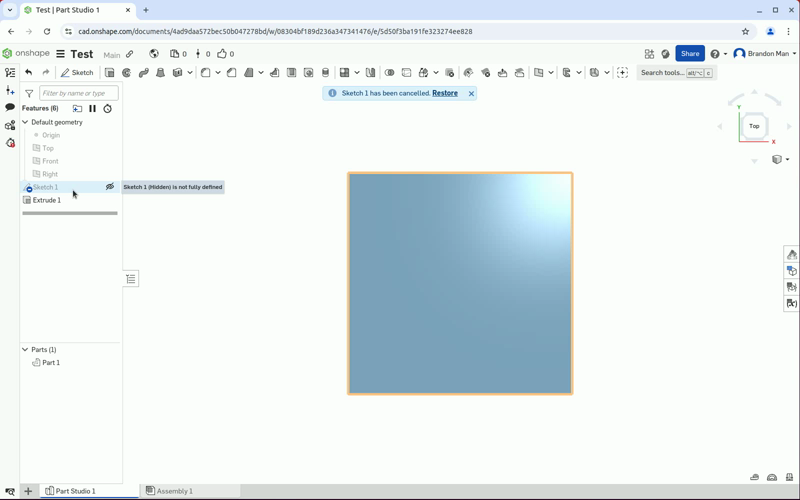
click(73, 189)
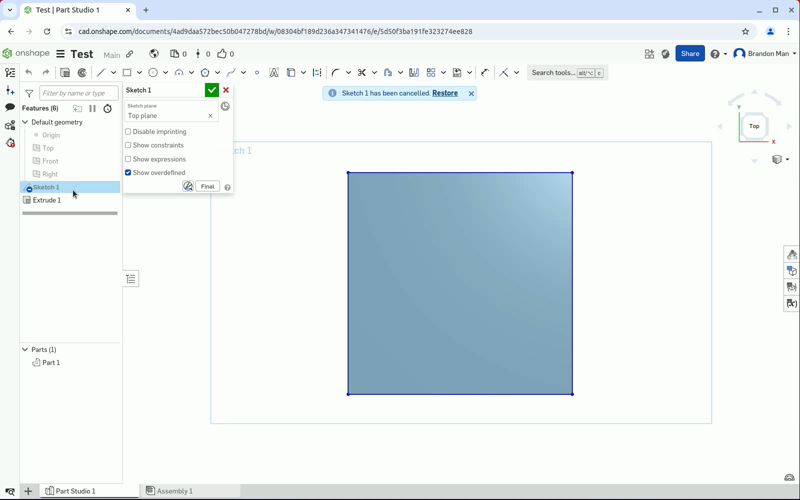
mouse_move(229, 92)
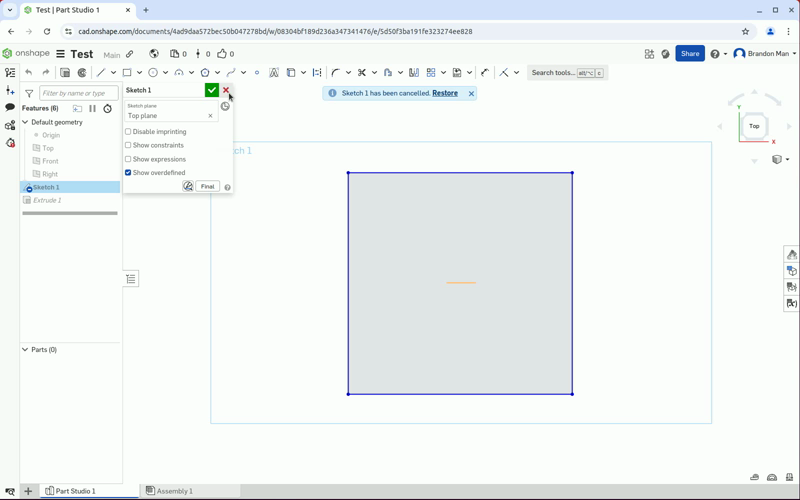
click(229, 92)
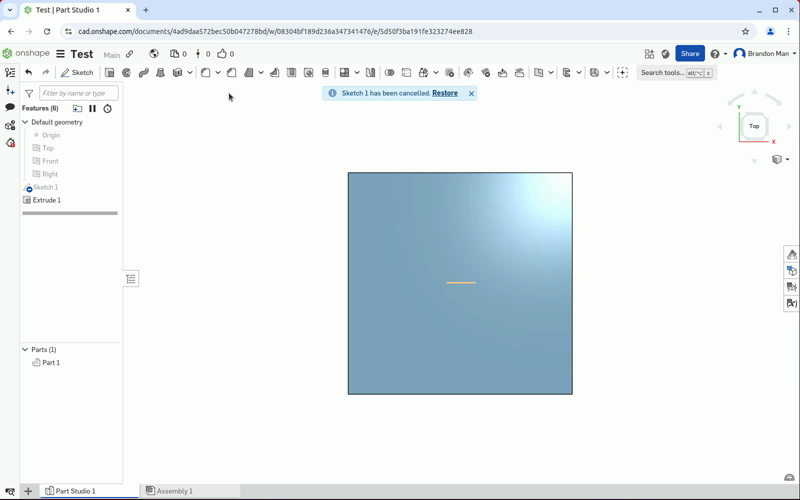
mouse_move(541, 75)
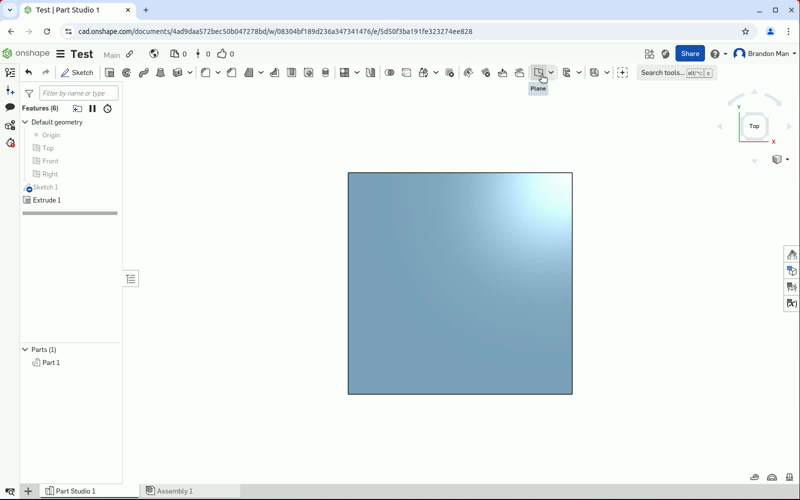
click(541, 75)
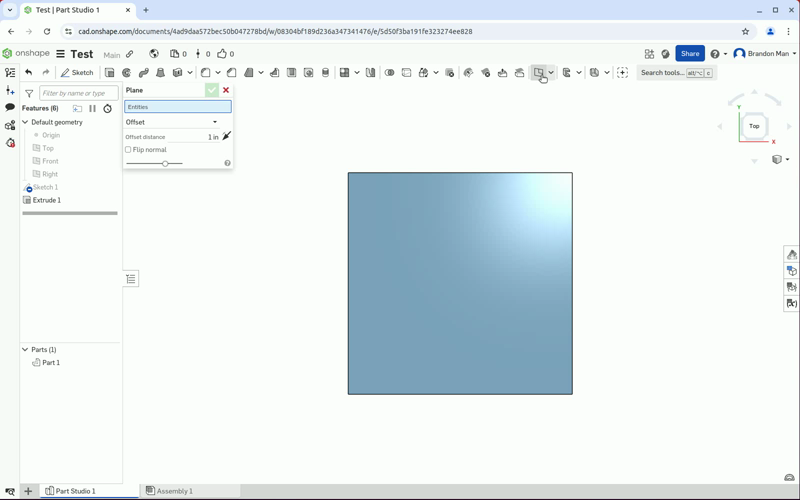
mouse_move(73, 150)
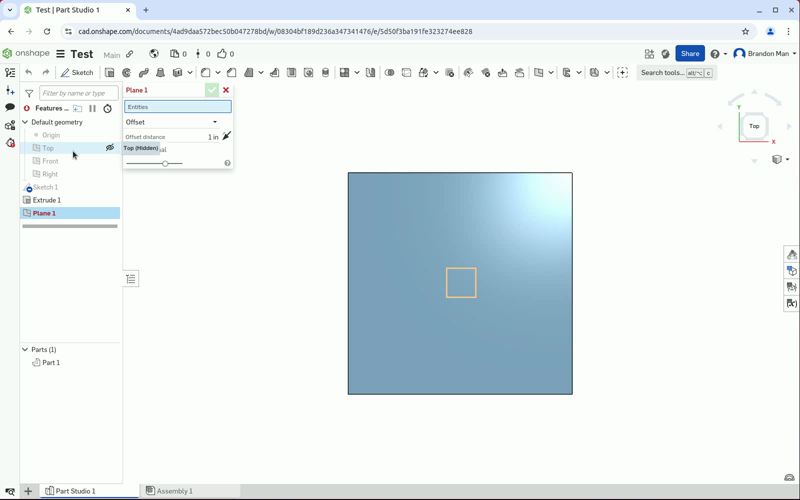
click(73, 150)
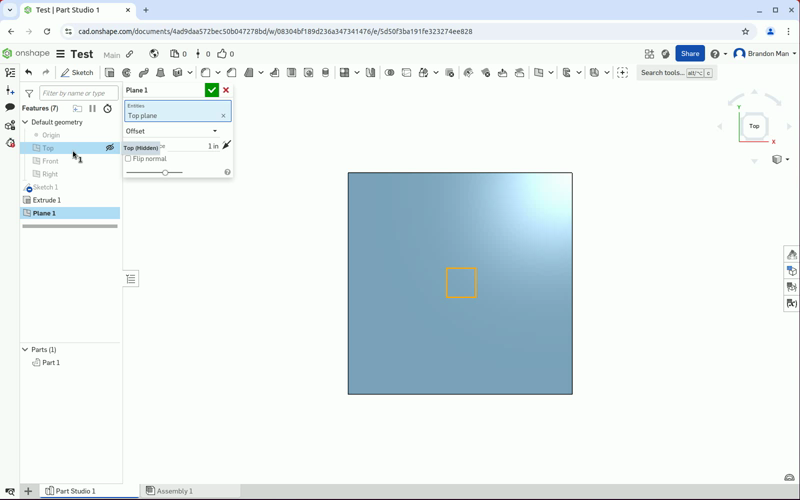
key(tab, 2)
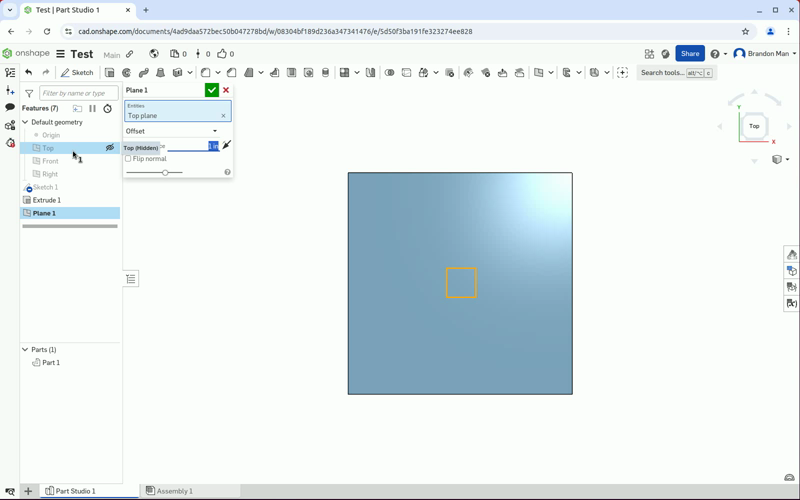
text(8.658)
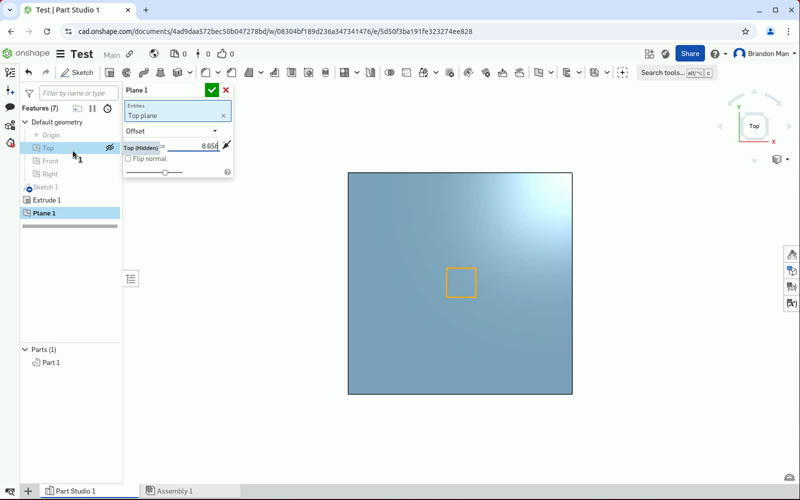
key(enter, 2)
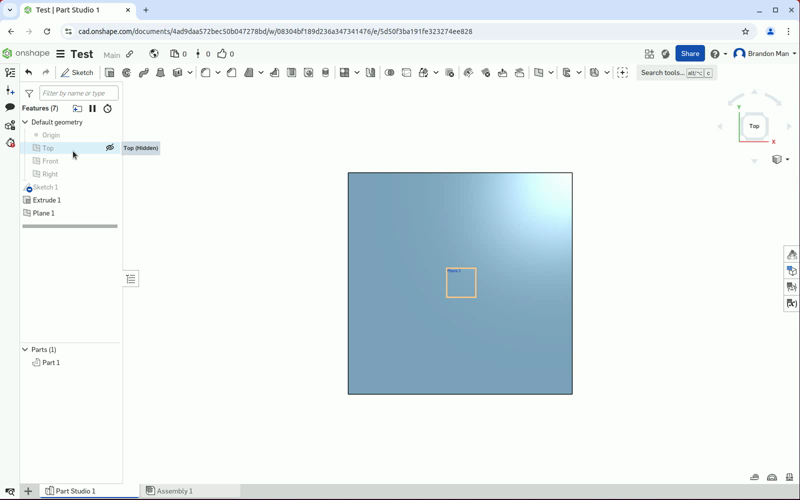
key(shift+s)
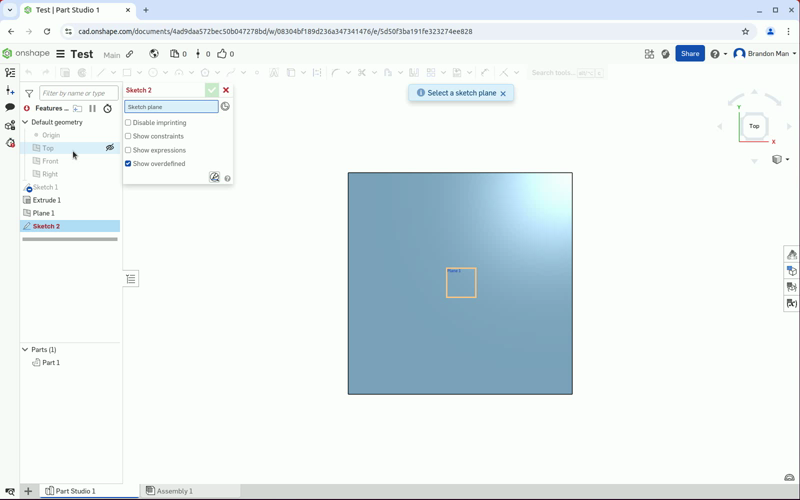
mouse_move(73, 215)
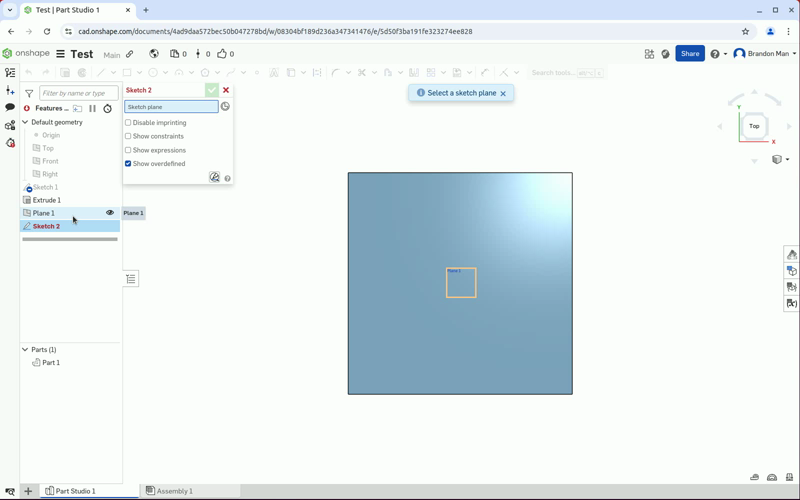
click(73, 215)
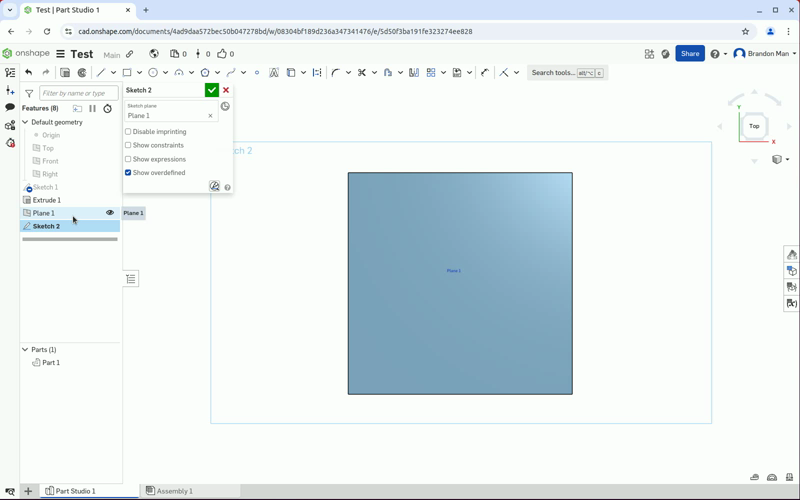
mouse_move(73, 352)
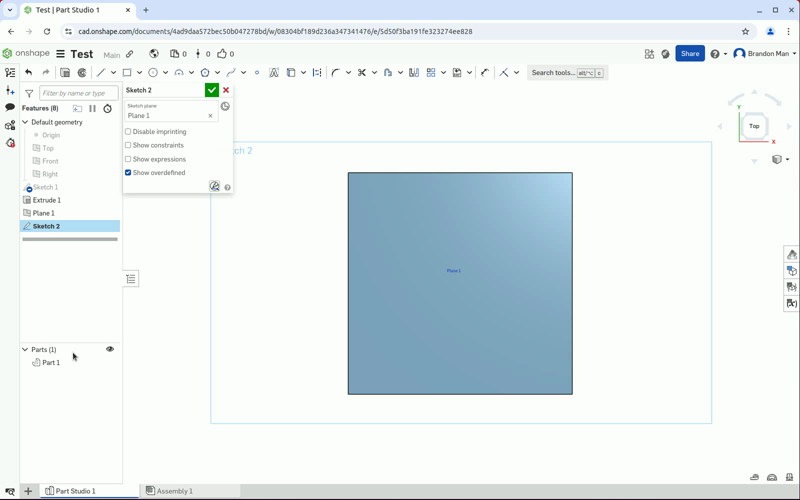
key(y)
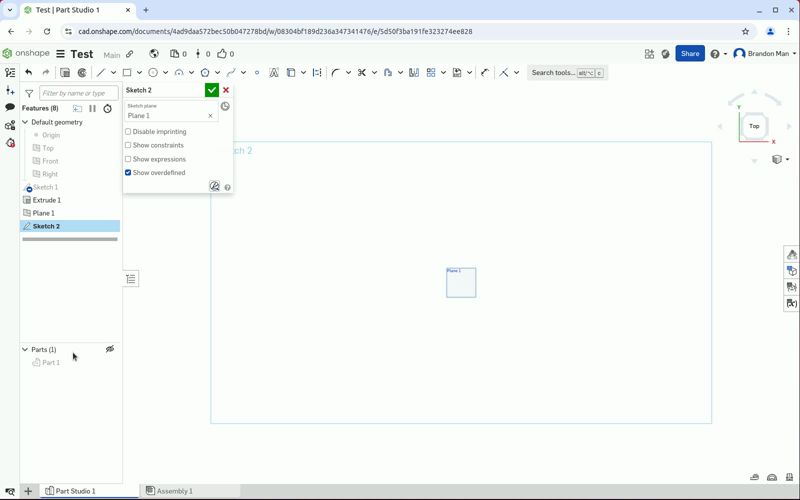
key(l)
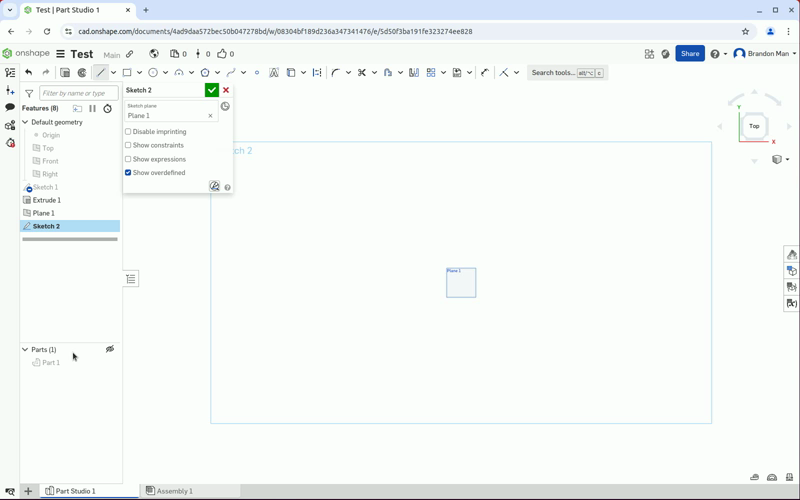
key_down(shift)
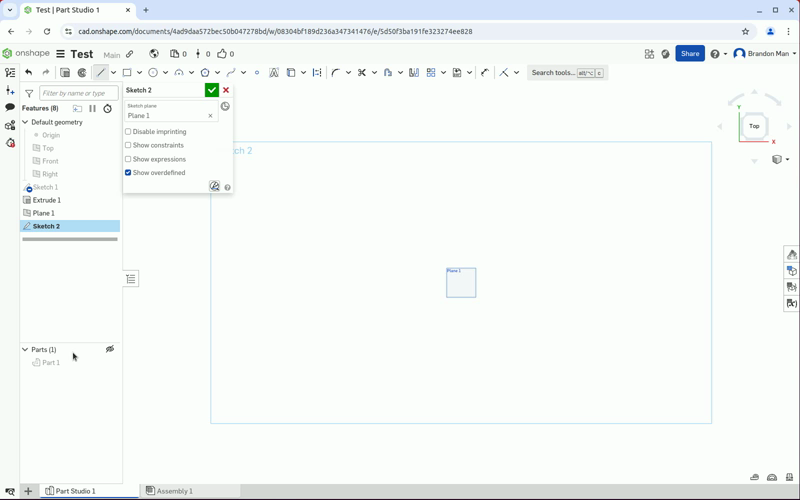
mouse_move(364, 349)
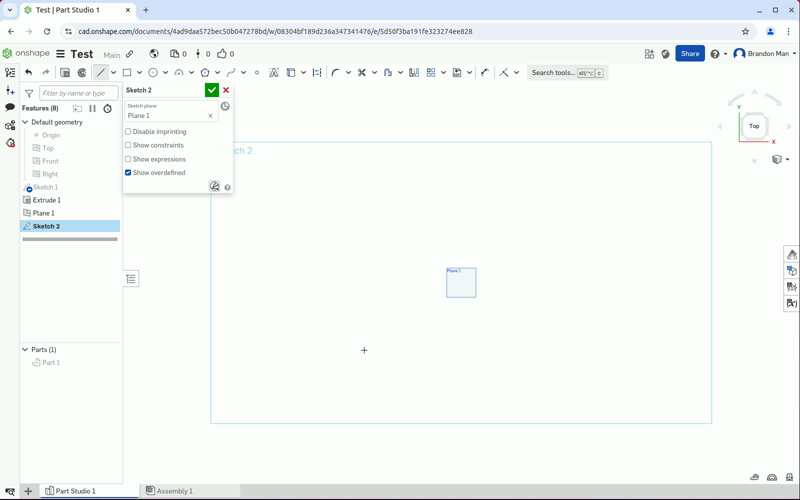
click(364, 349)
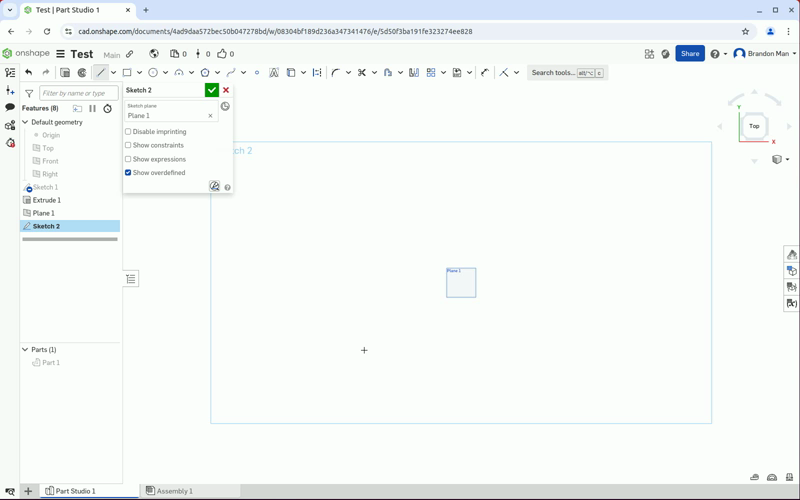
key_up(shift)
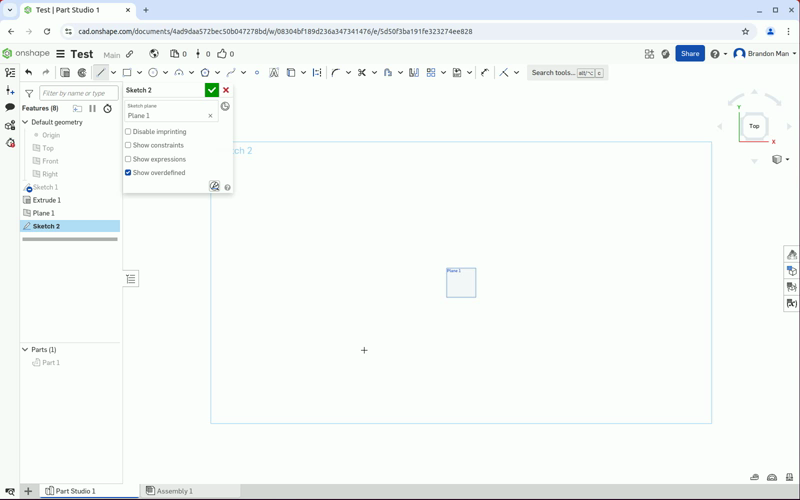
key_down(shift)
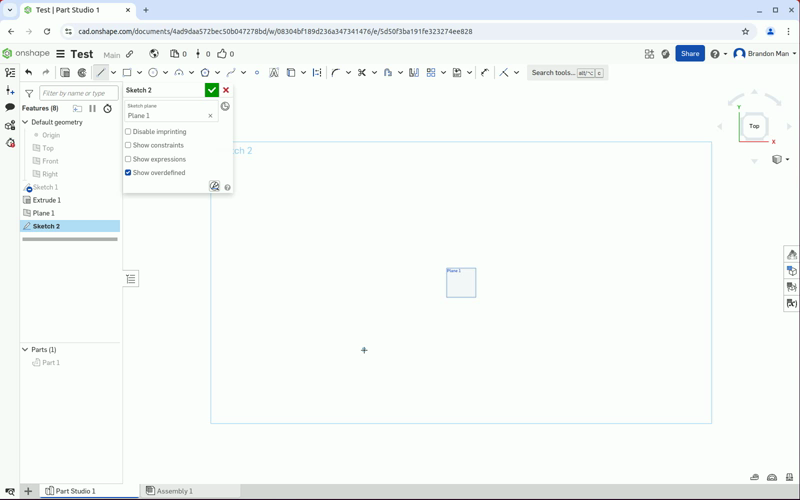
mouse_move(554, 349)
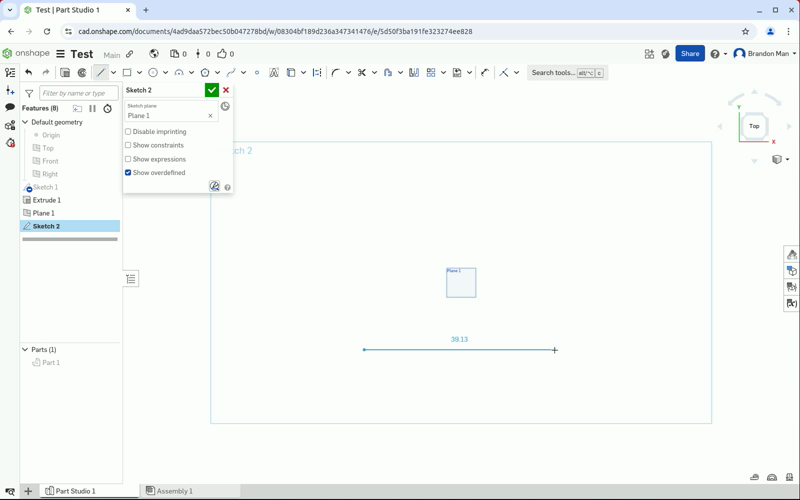
click(554, 349)
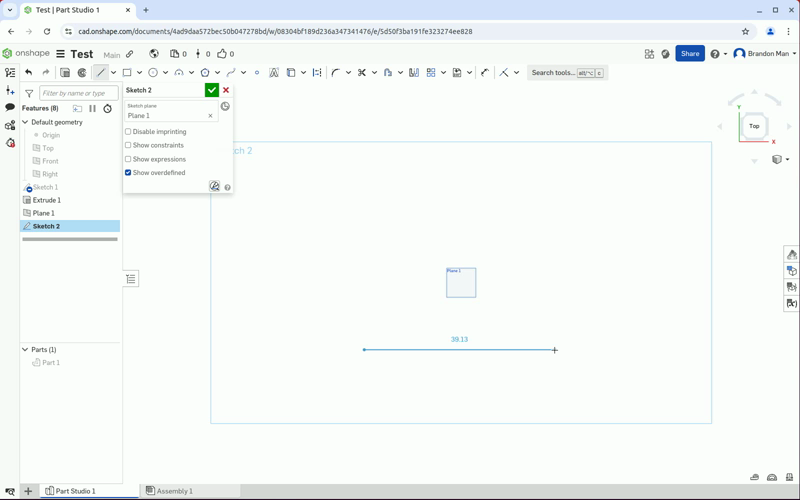
key_up(shift)
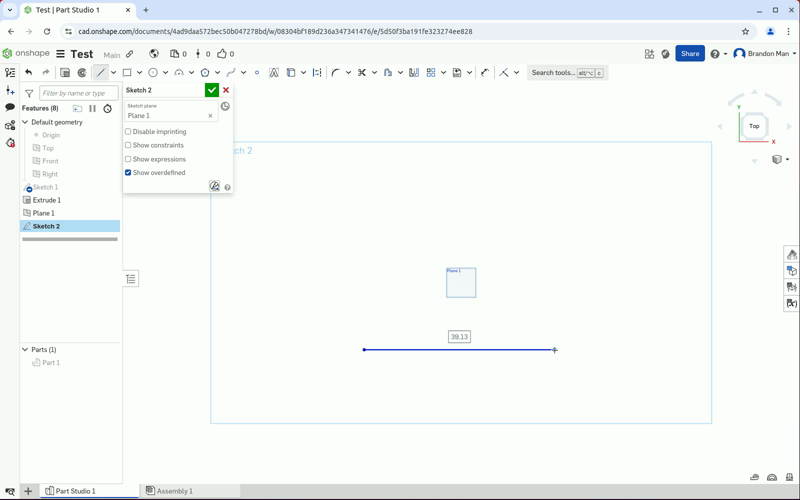
key_down(shift)
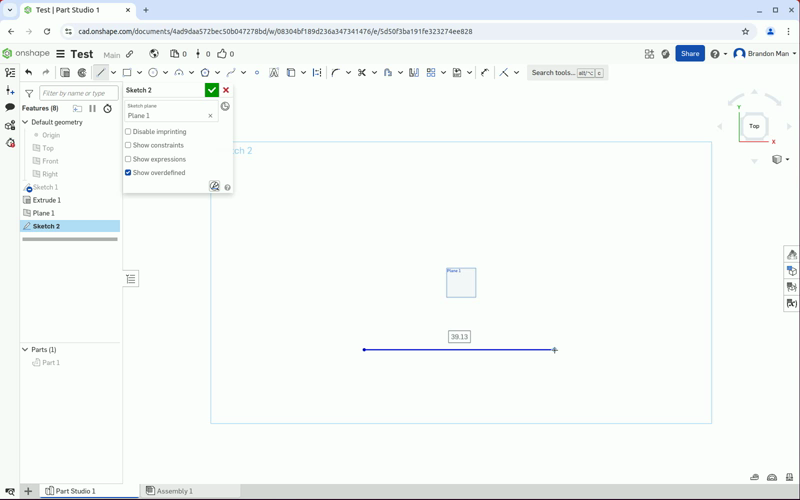
mouse_move(554, 217)
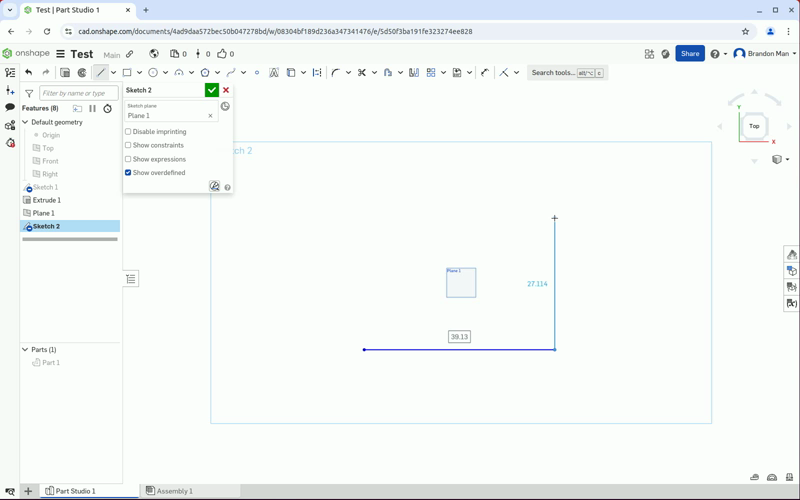
click(554, 217)
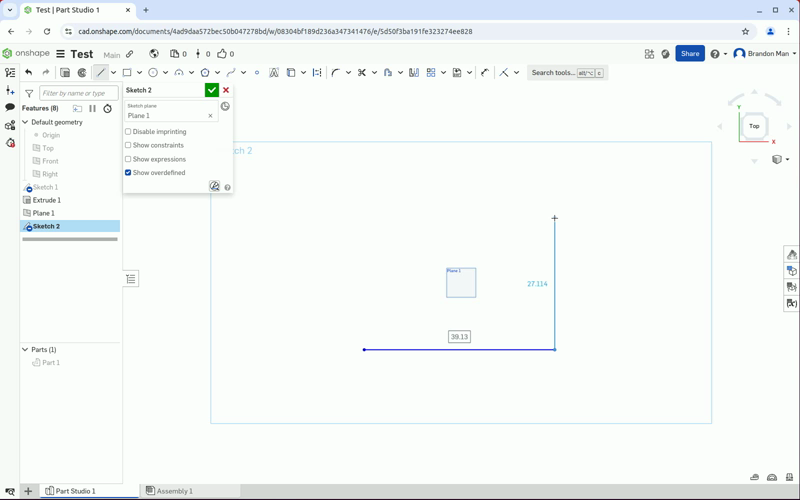
key_up(shift)
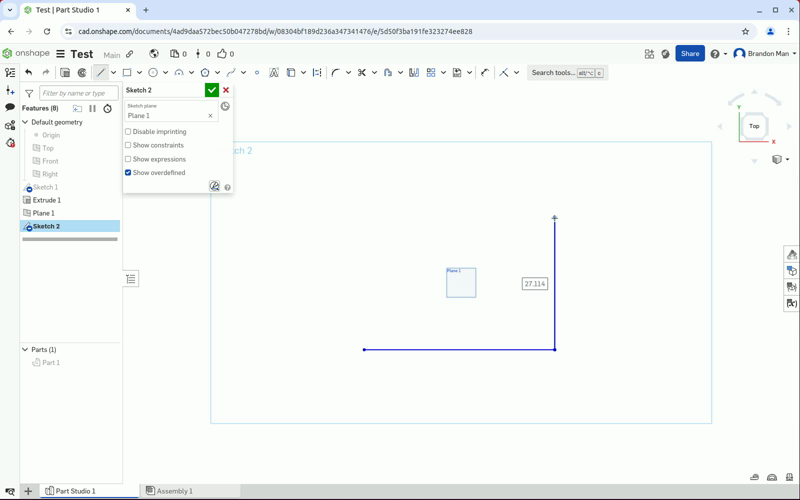
key_down(shift)
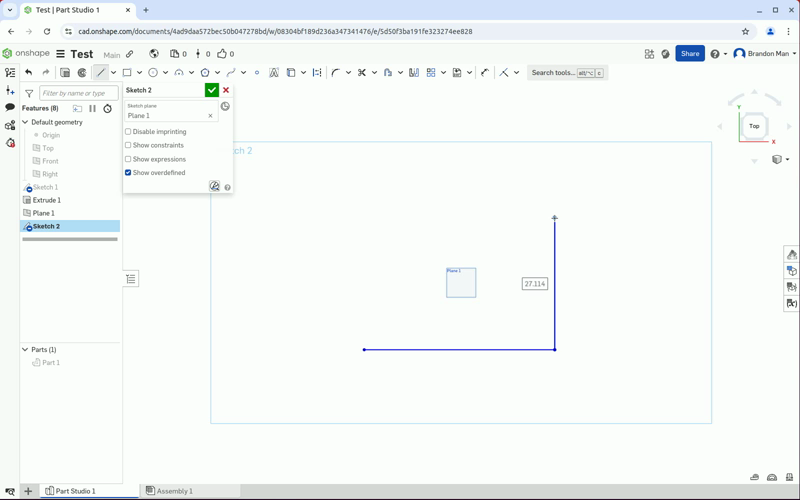
mouse_move(364, 217)
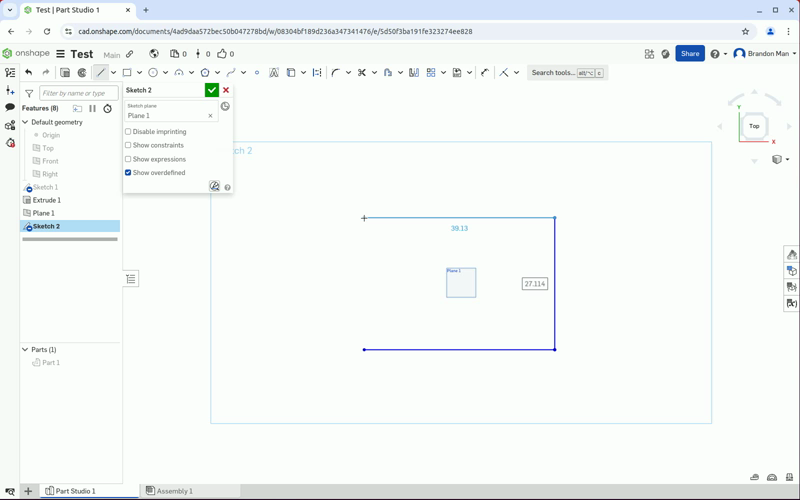
click(364, 217)
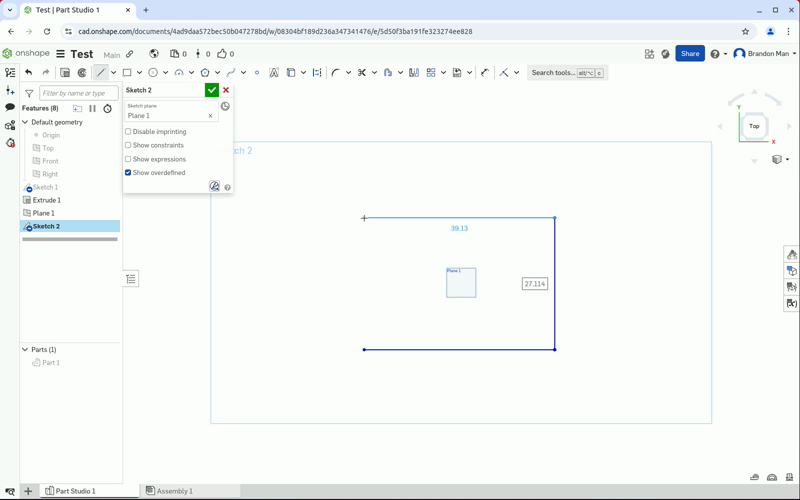
key_up(shift)
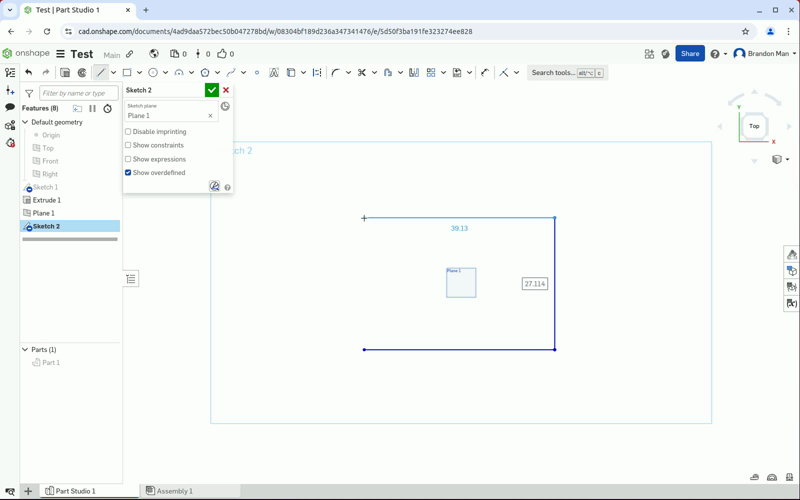
key_down(shift)
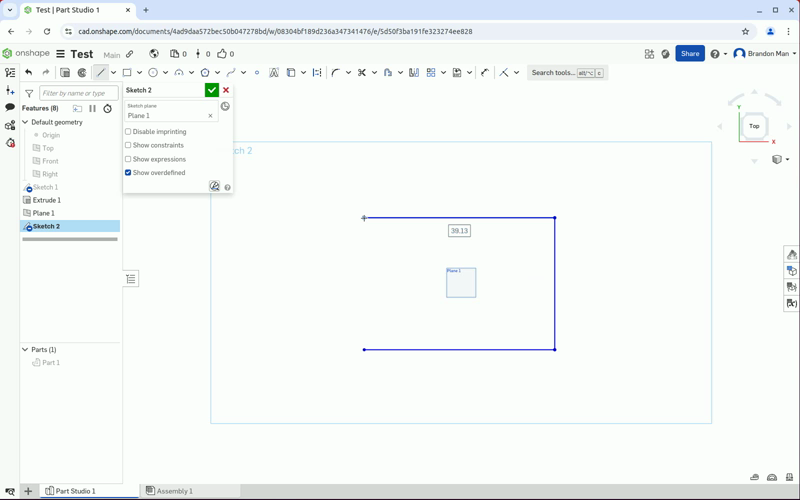
mouse_move(364, 349)
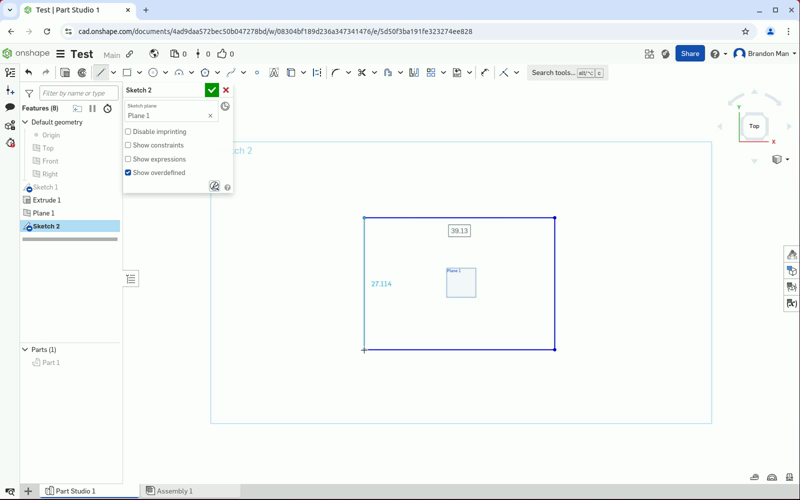
key_up(shift)
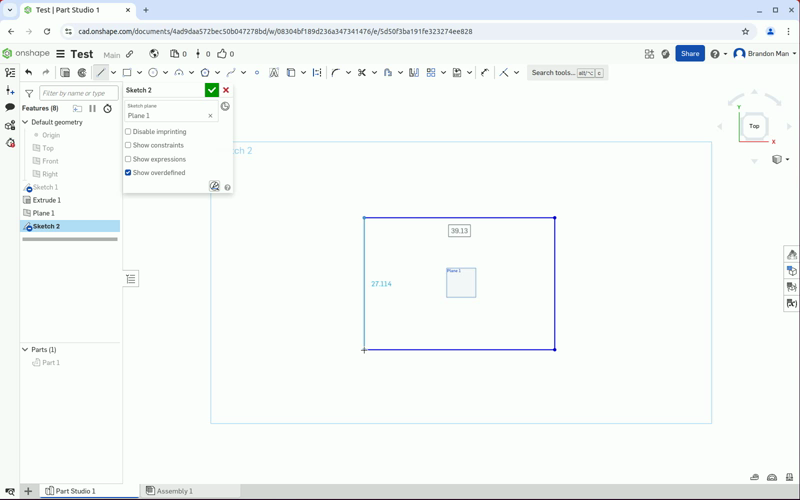
click(364, 349)
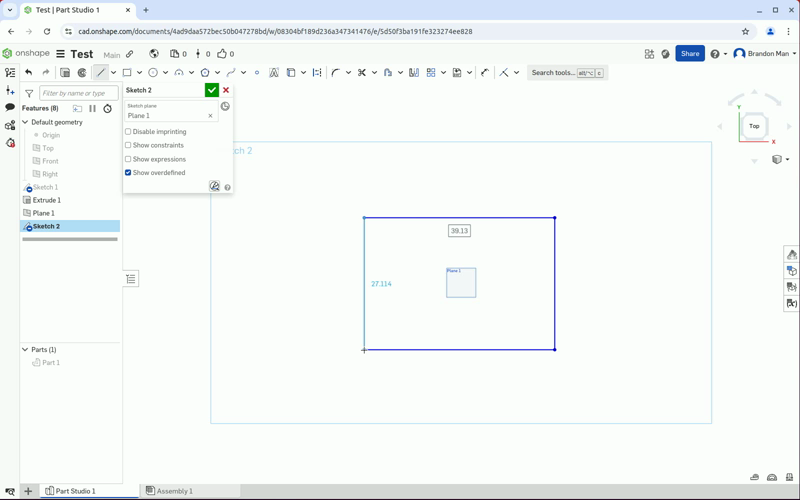
key(esc)
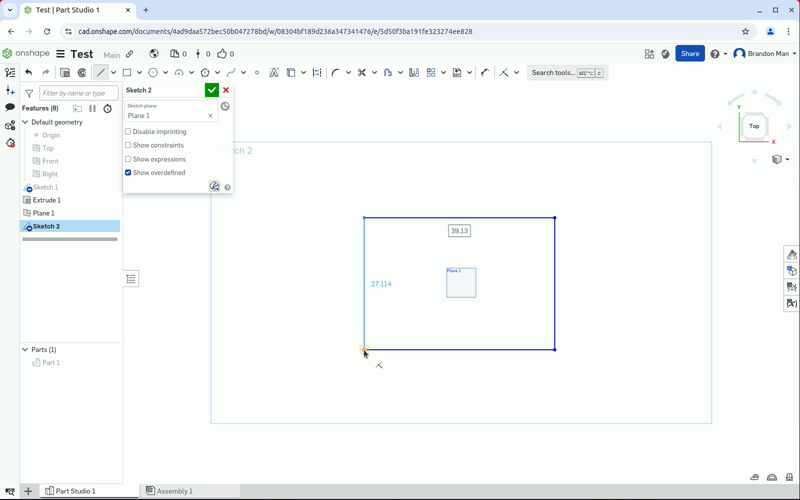
mouse_move(390, 310)
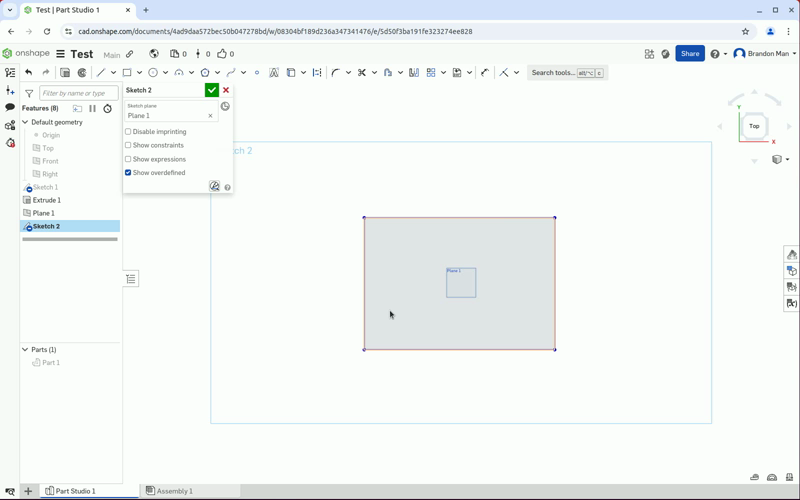
click(390, 310)
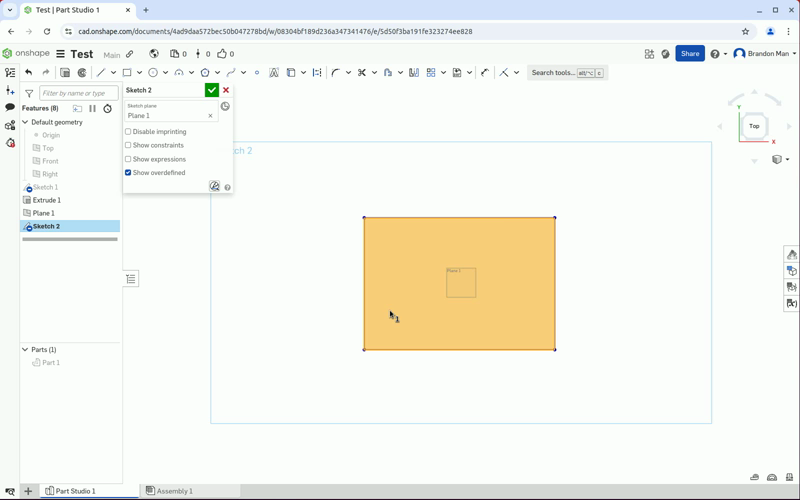
mouse_move(73, 352)
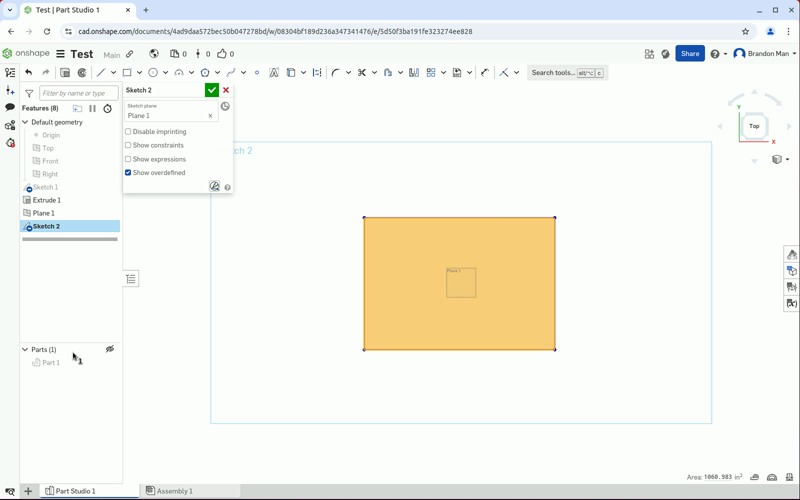
key(shift+y)
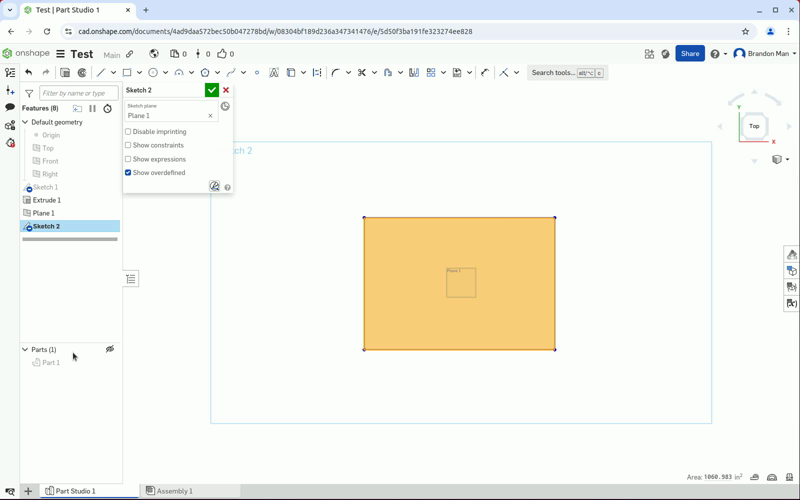
key(shift+e)
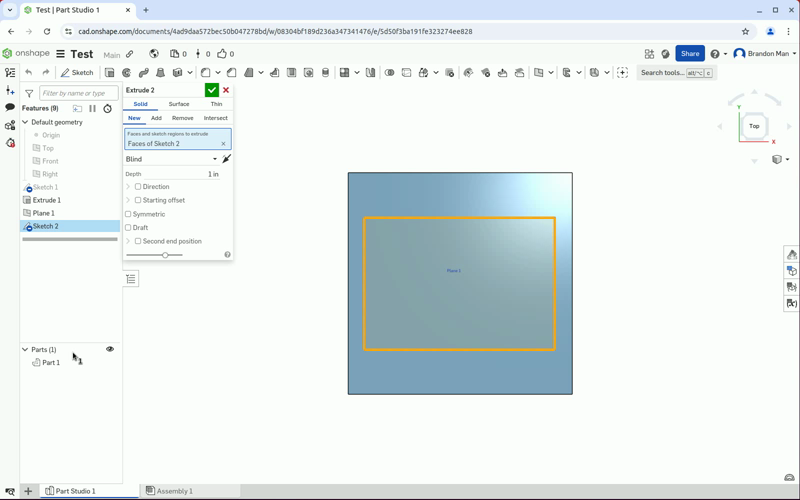
mouse_move(143, 106)
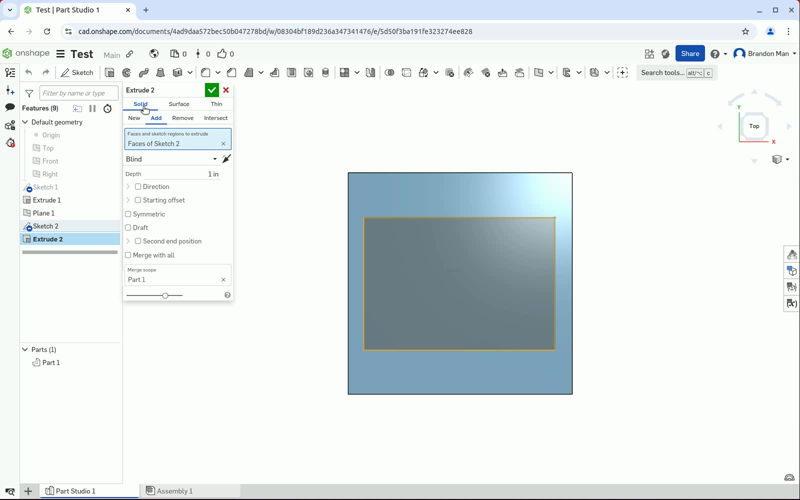
click(143, 106)
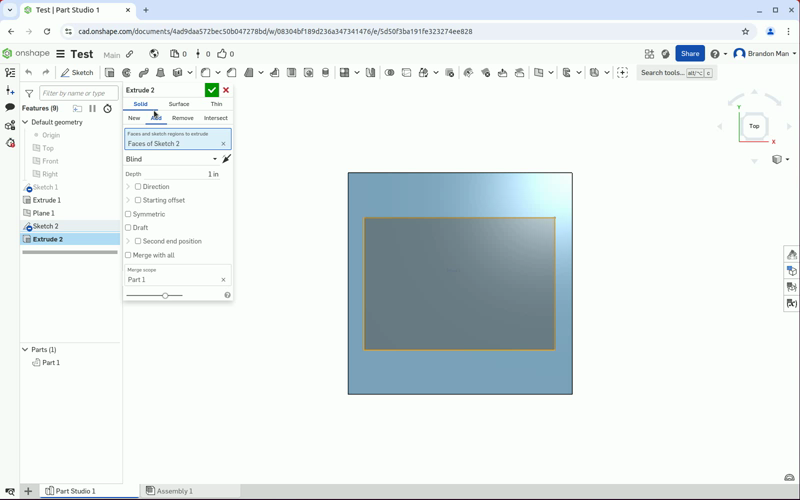
mouse_move(186, 120)
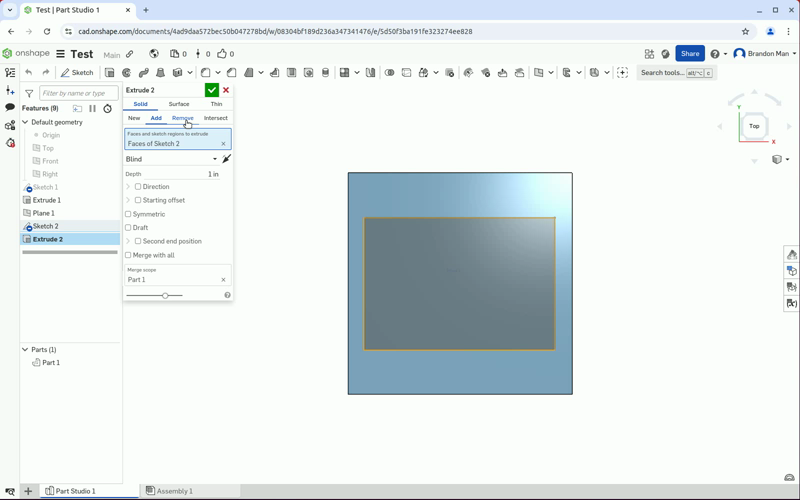
click(186, 120)
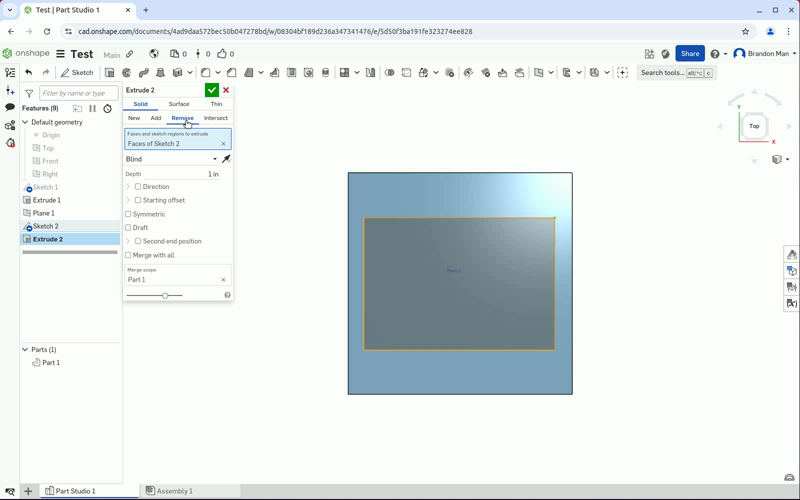
key(tab, 4)
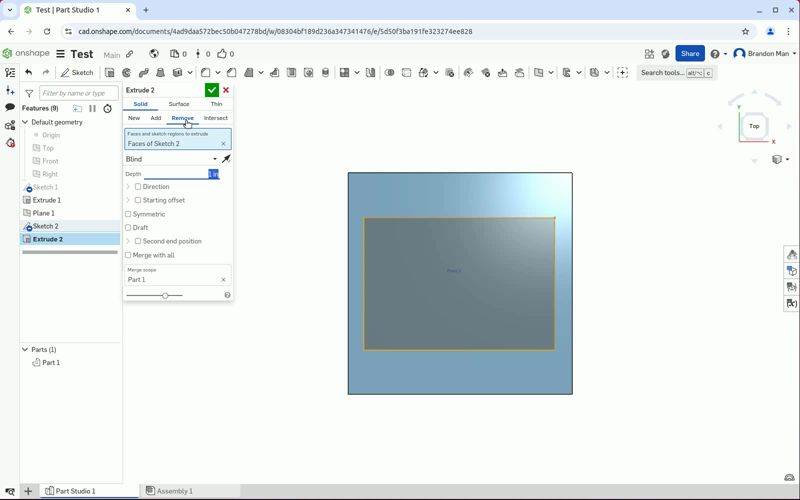
text(5.296)
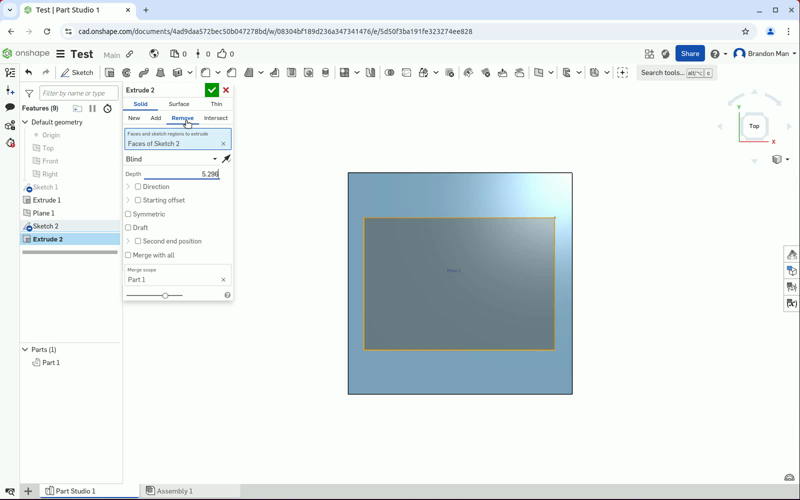
key(tab, 6)
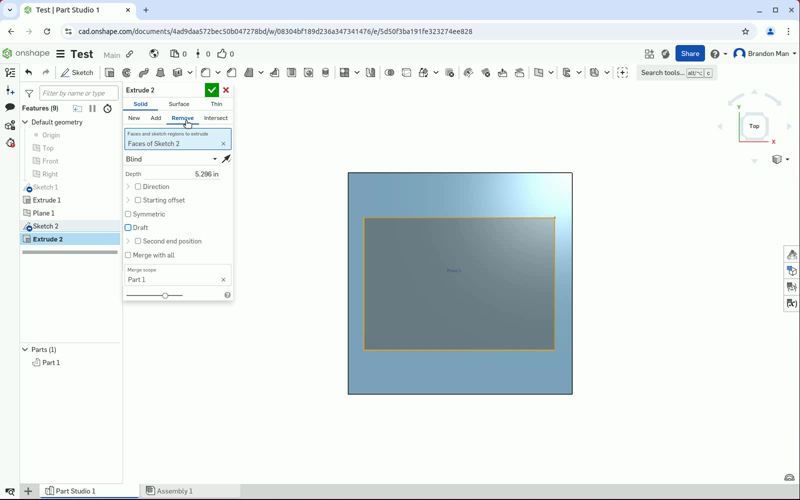
key(space)
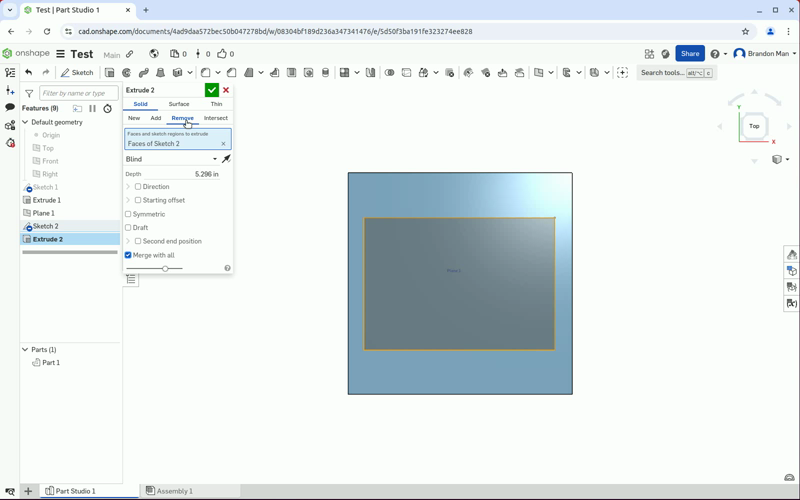
key(enter)
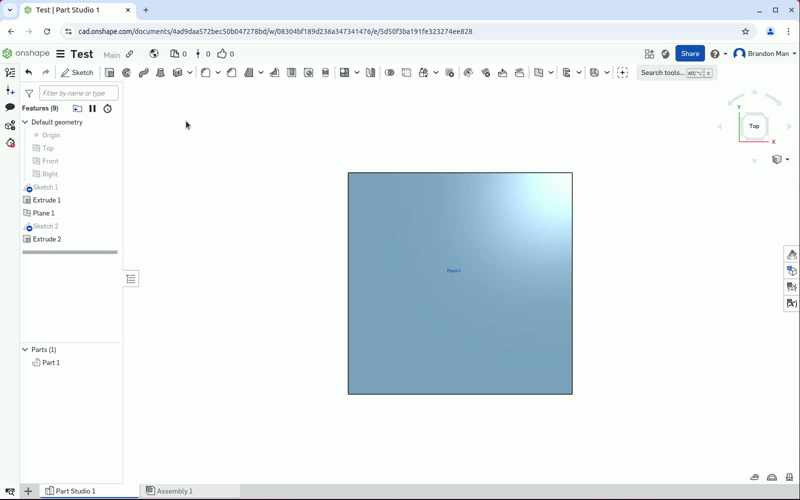
key(shift+h)
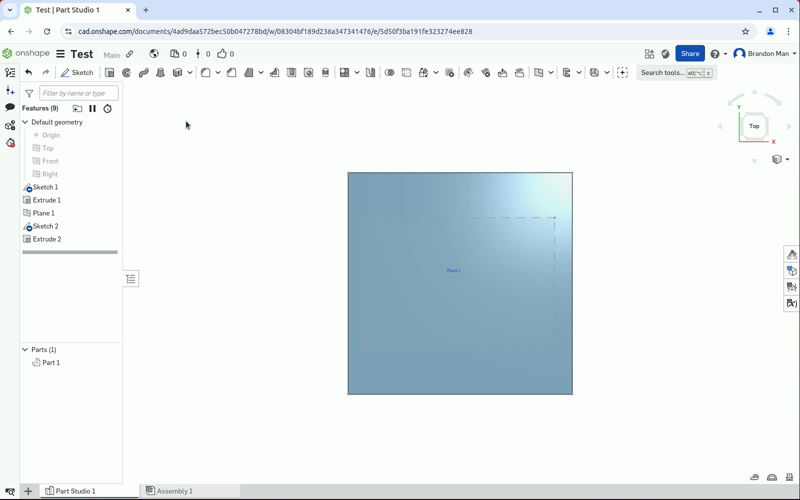
key(shift+h)
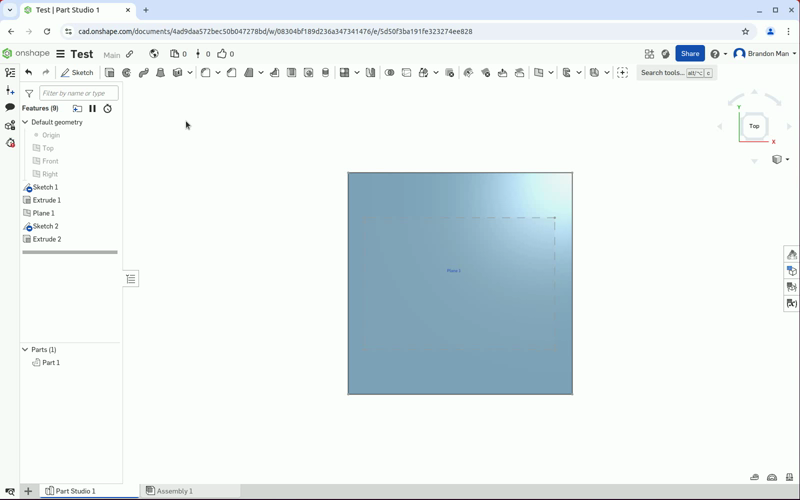
key(shift+7)
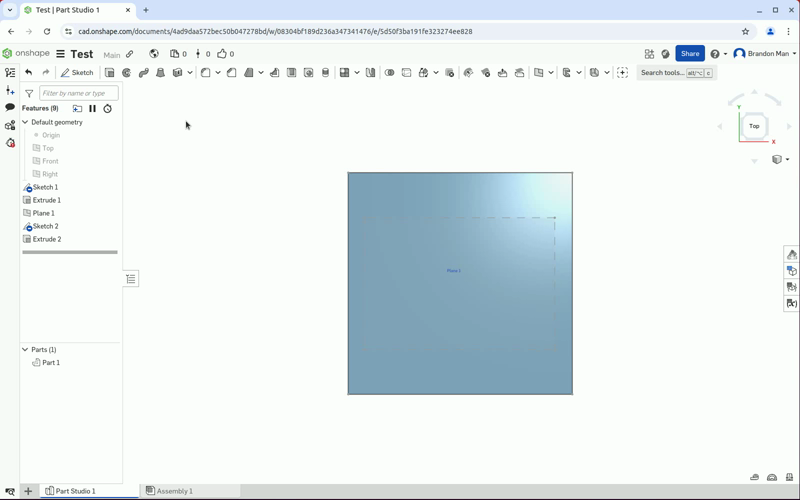
key(up, 3)
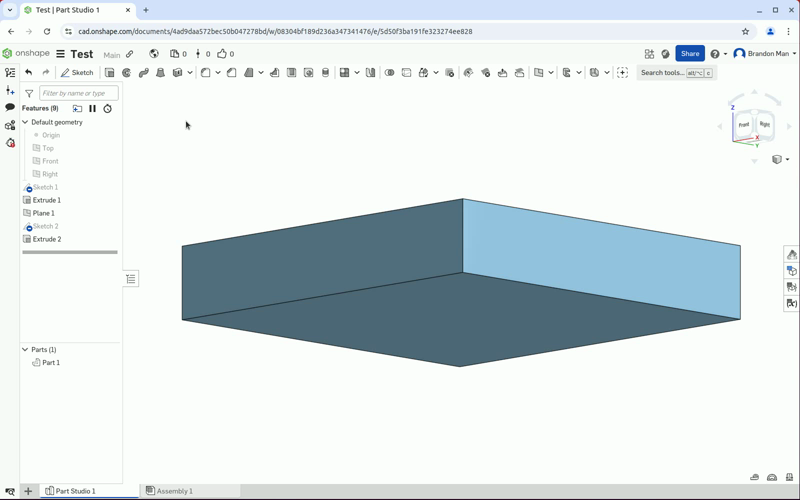
key(left, 3)
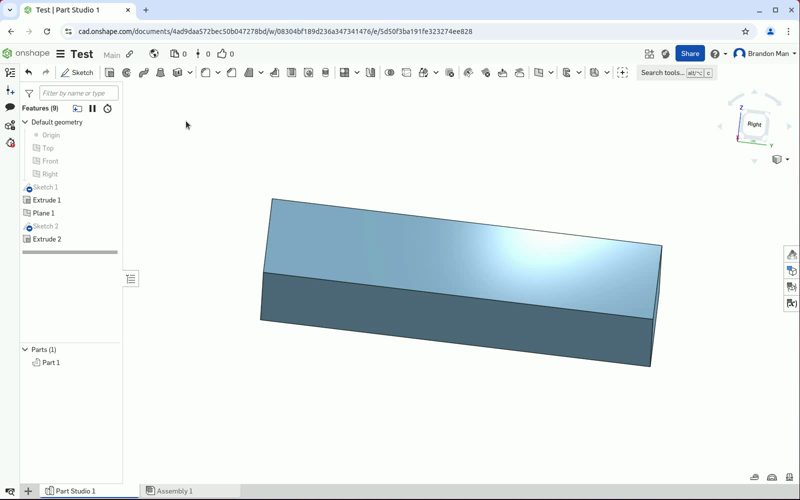
key(right, 3)
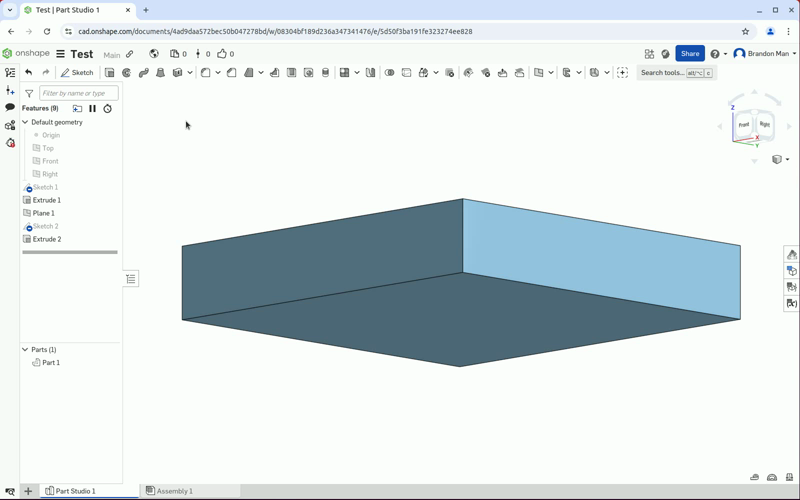
key(down, 3)
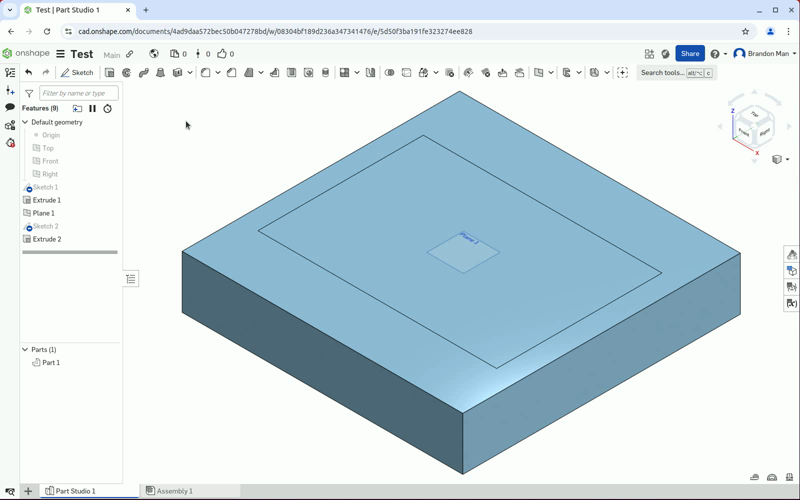
mouse_move(73, 189)
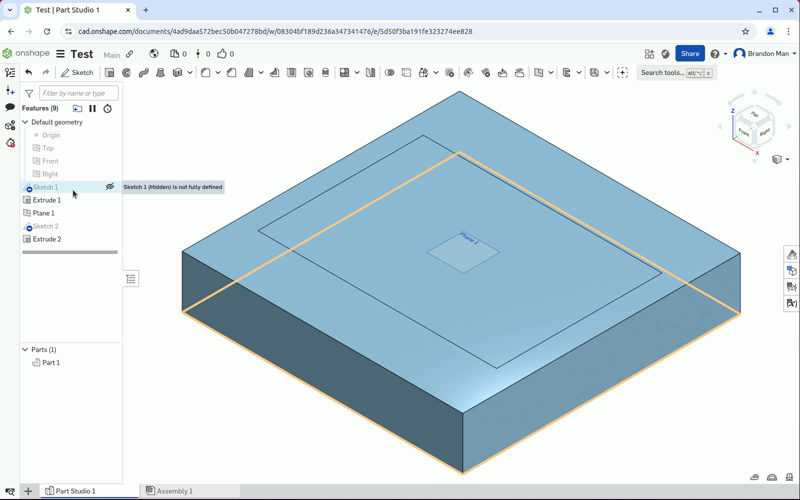
click(73, 189)